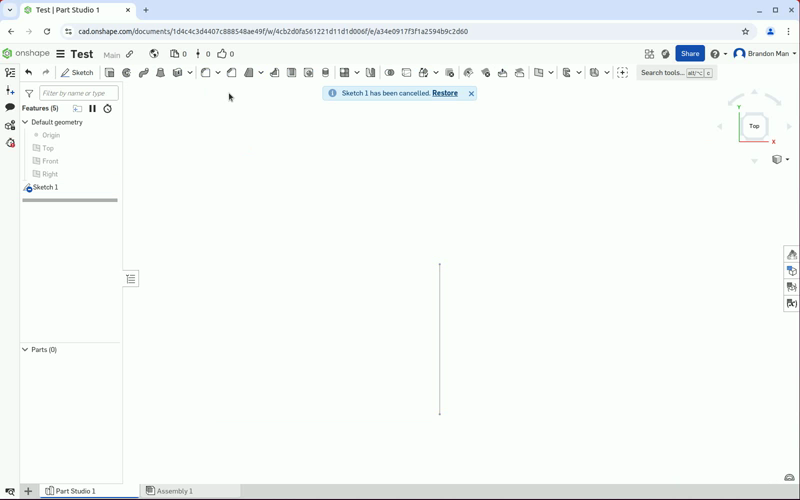
key(shift+h)
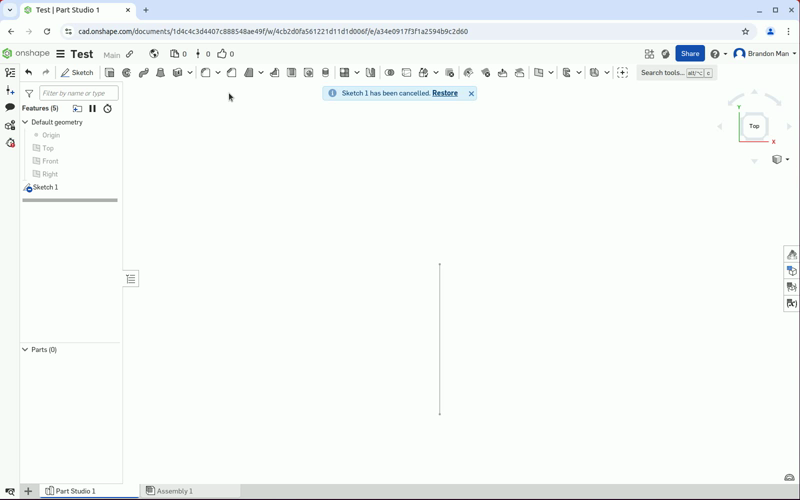
key(shift+s)
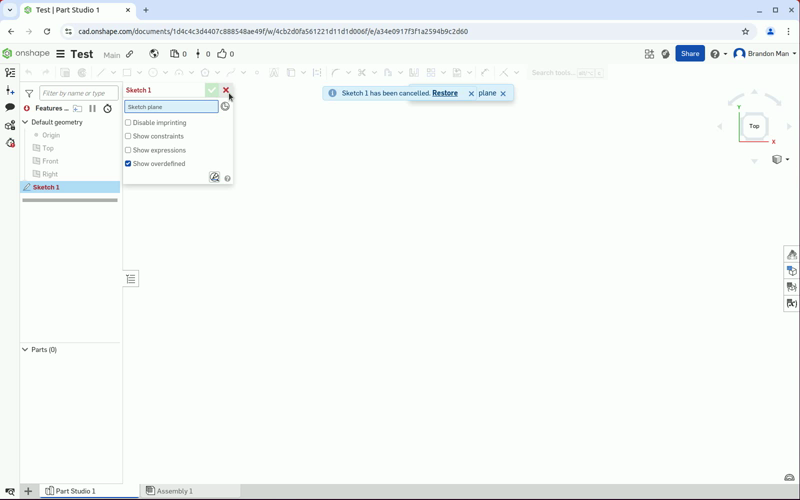
mouse_move(73, 150)
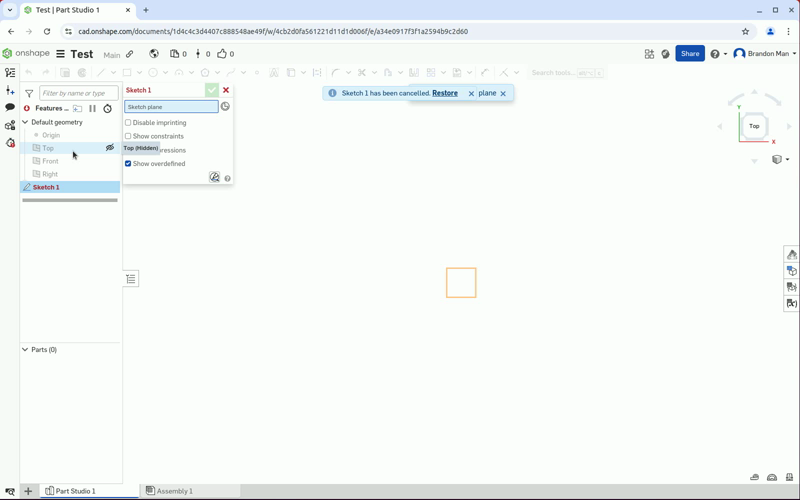
click(73, 150)
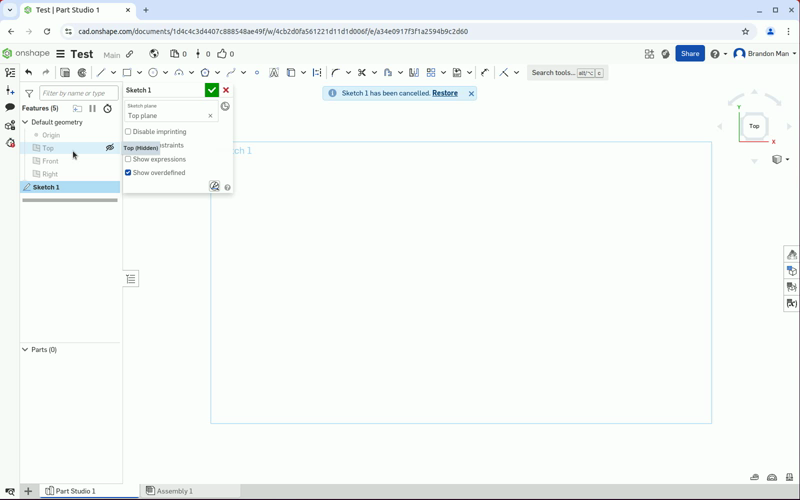
mouse_move(73, 352)
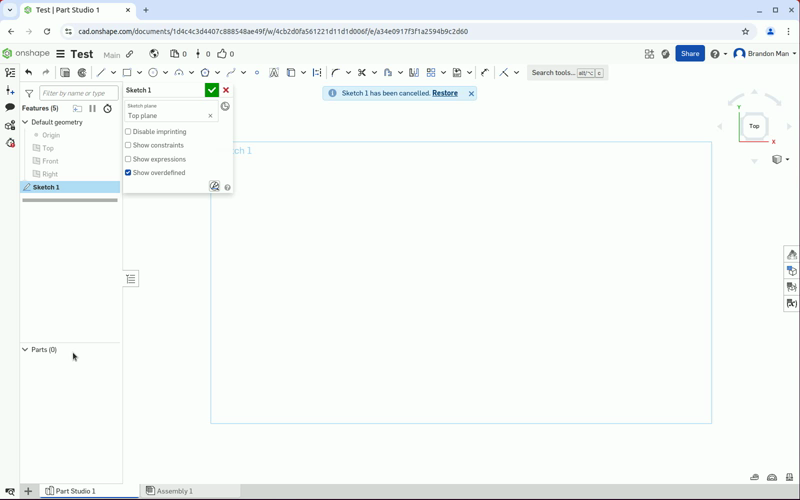
key(y)
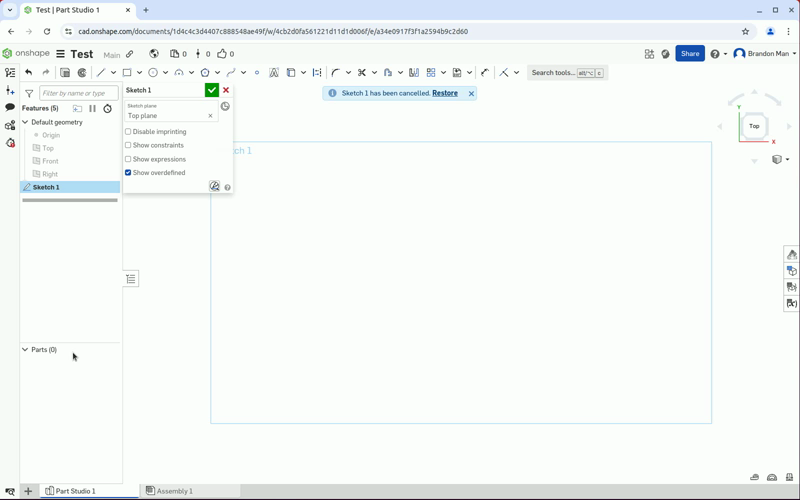
key(l)
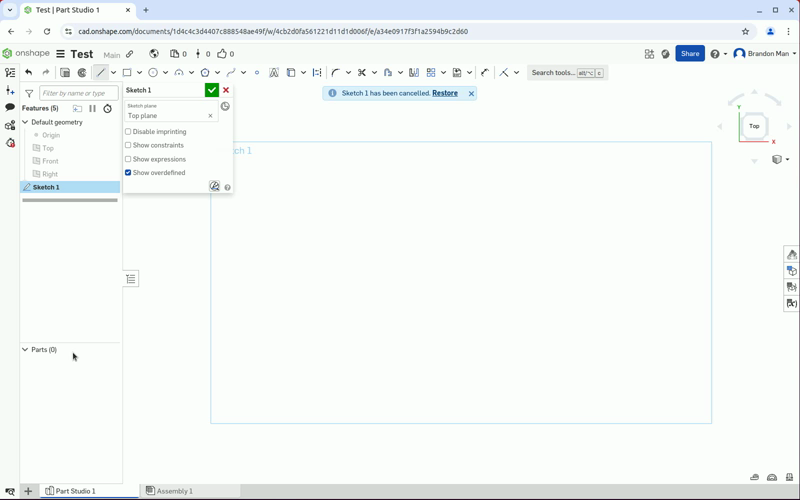
key_down(shift)
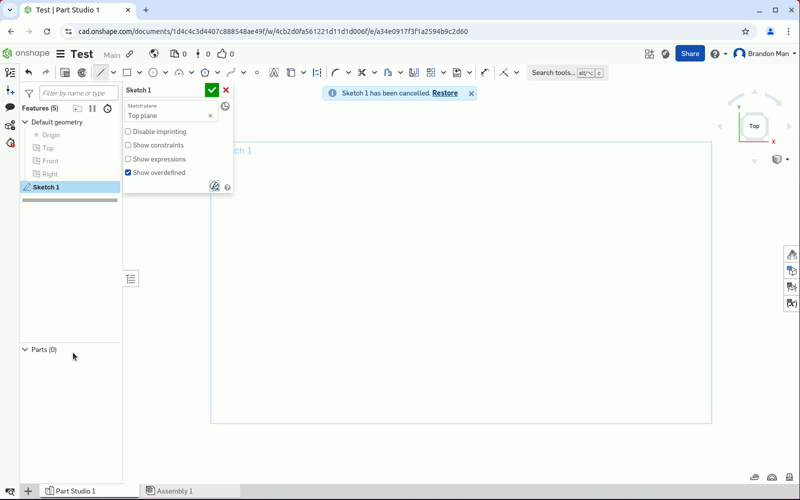
mouse_move(348, 361)
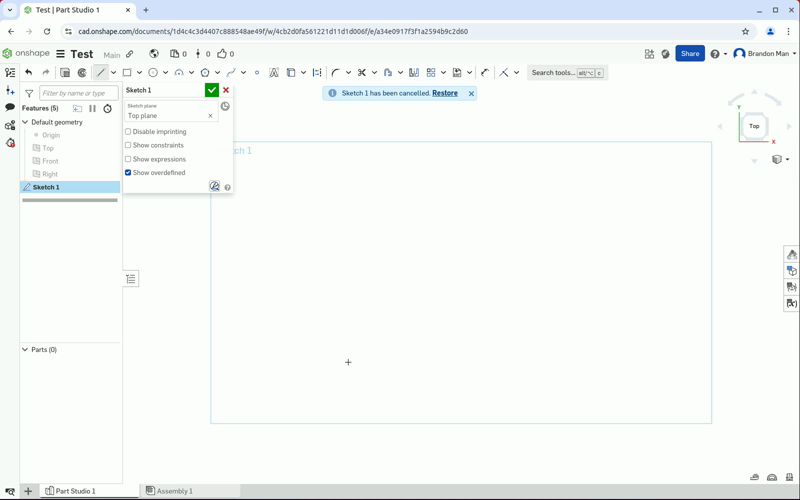
click(348, 361)
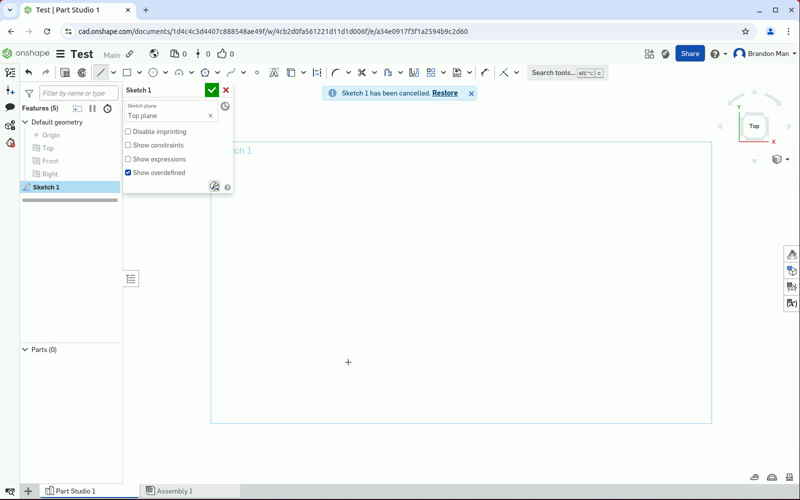
key_up(shift)
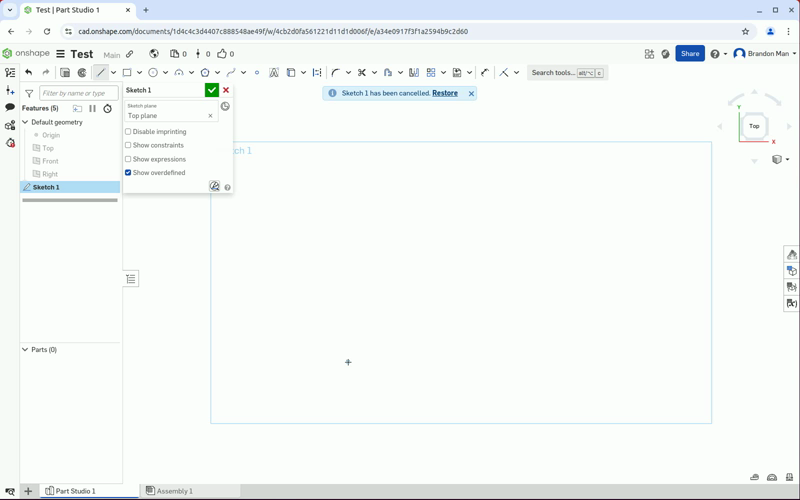
key_down(shift)
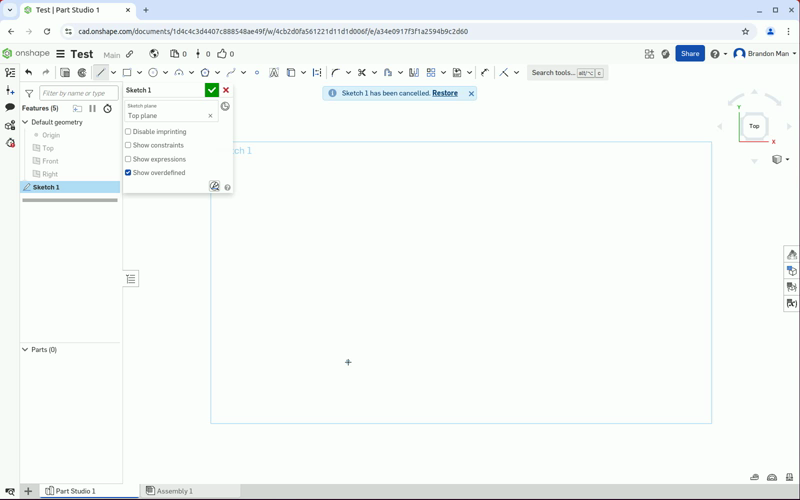
mouse_move(572, 361)
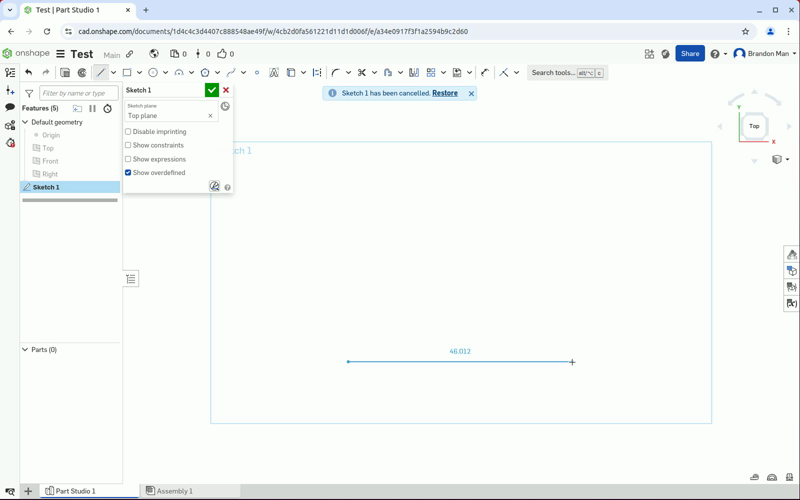
click(572, 361)
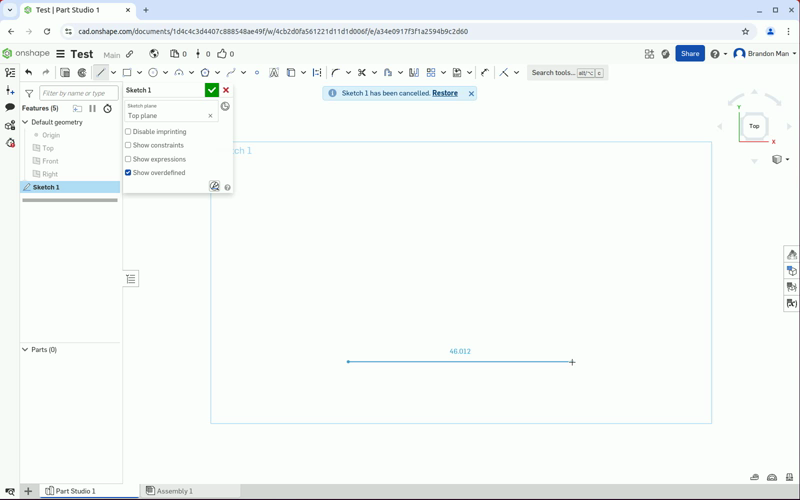
key_up(shift)
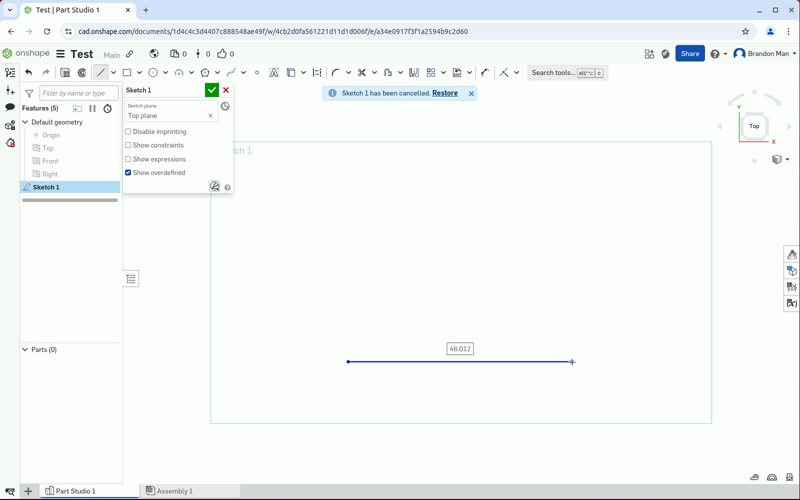
key_down(shift)
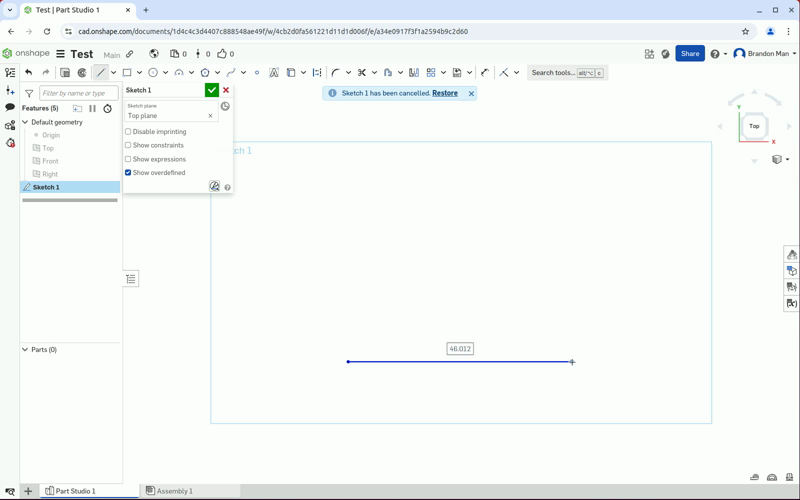
mouse_move(572, 205)
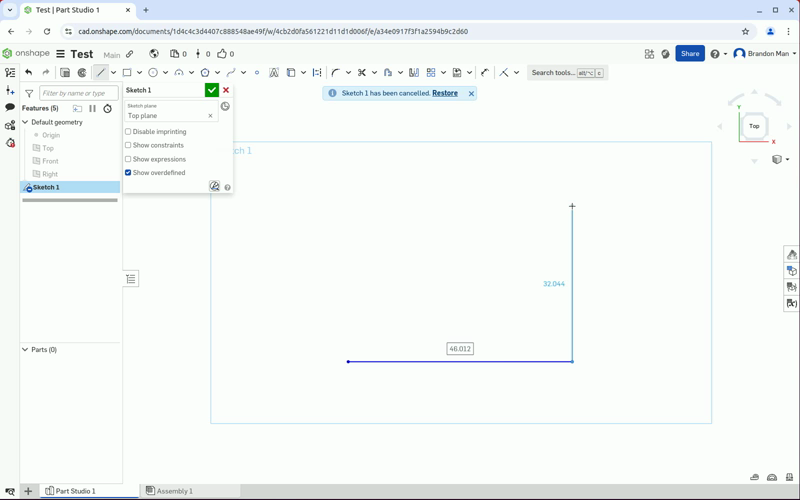
click(572, 205)
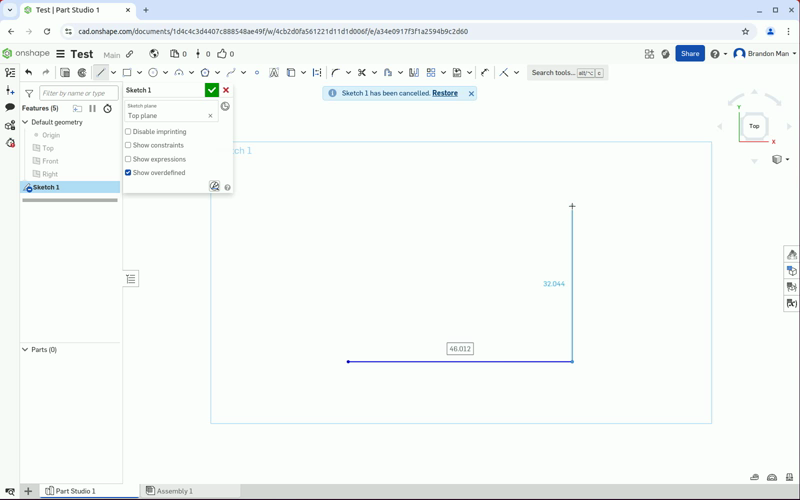
key_up(shift)
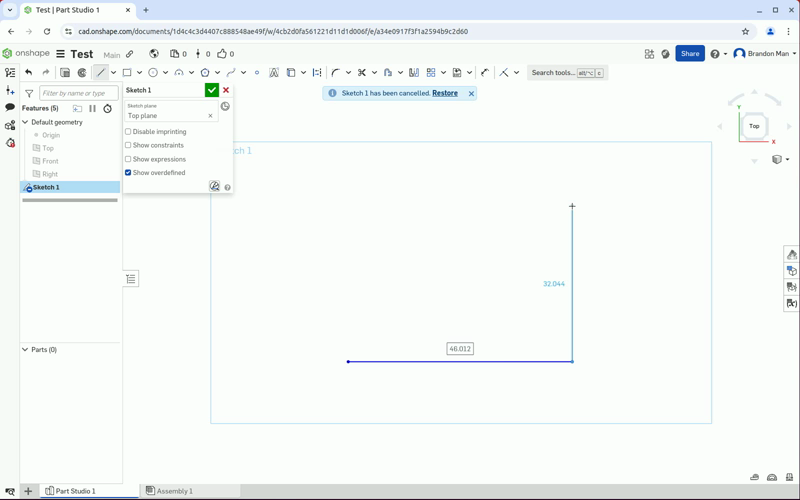
key_down(shift)
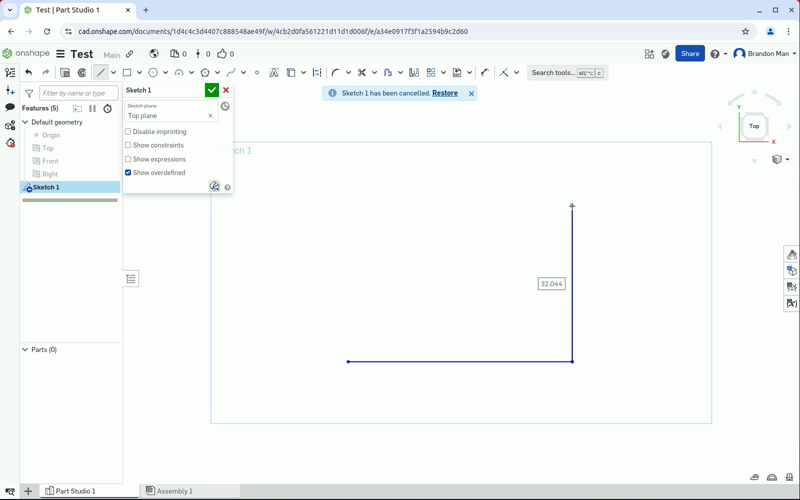
mouse_move(348, 205)
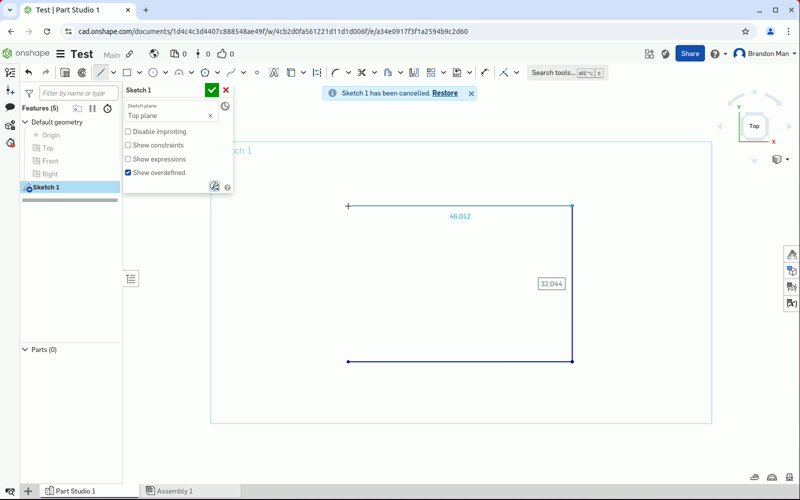
click(348, 205)
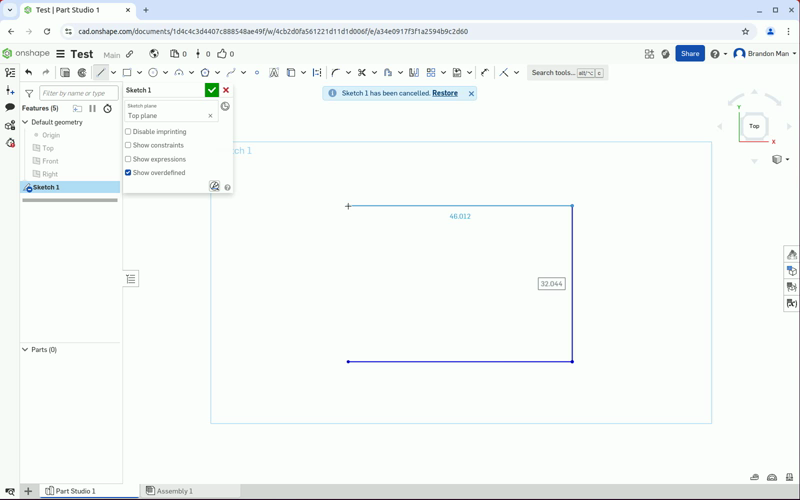
key_up(shift)
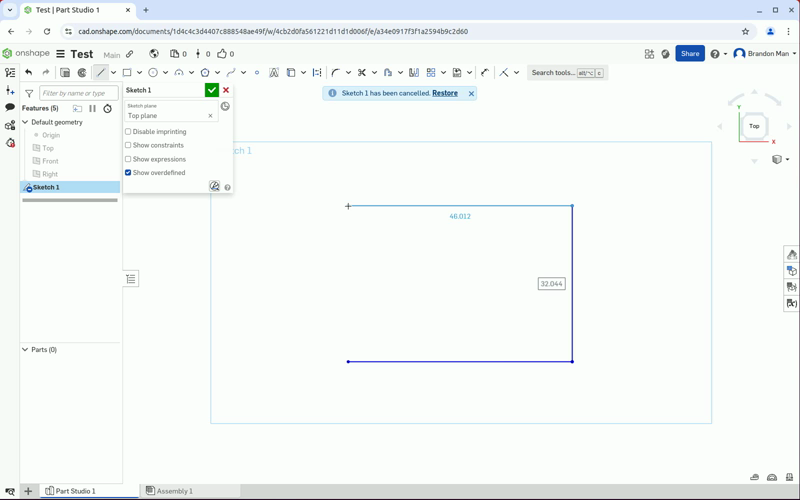
key_down(shift)
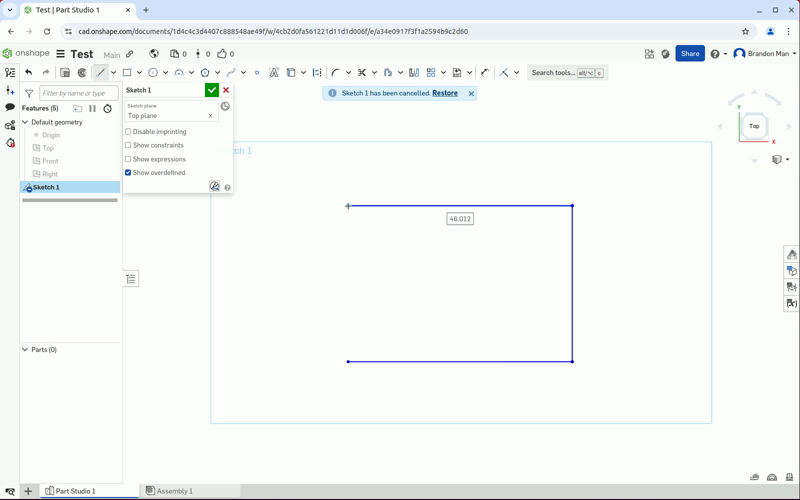
mouse_move(348, 361)
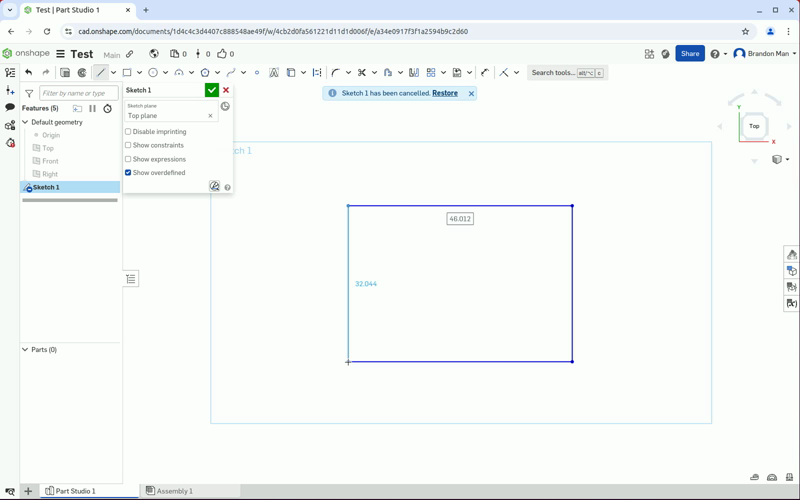
key_up(shift)
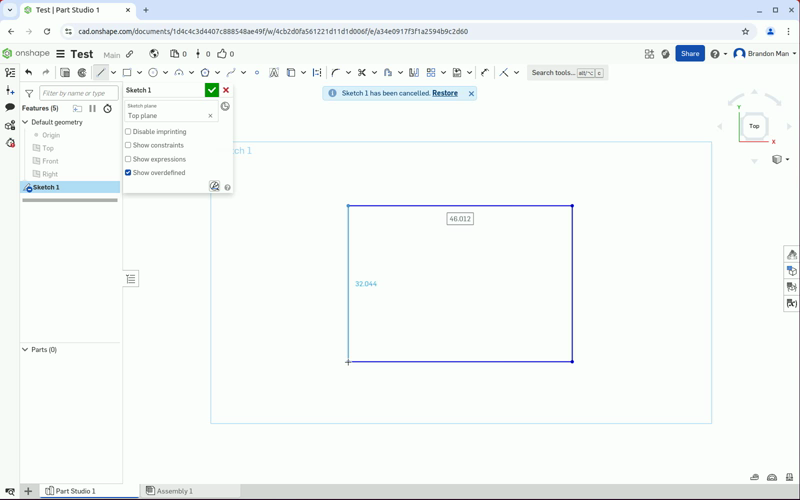
click(348, 361)
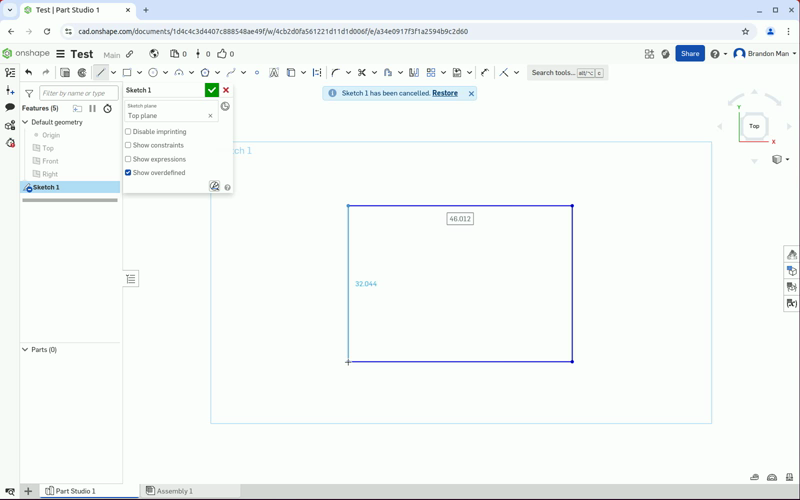
key(esc)
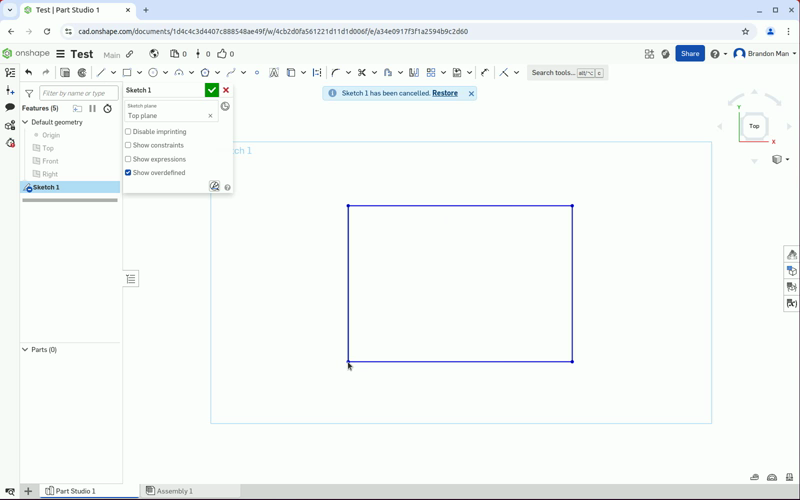
mouse_move(426, 322)
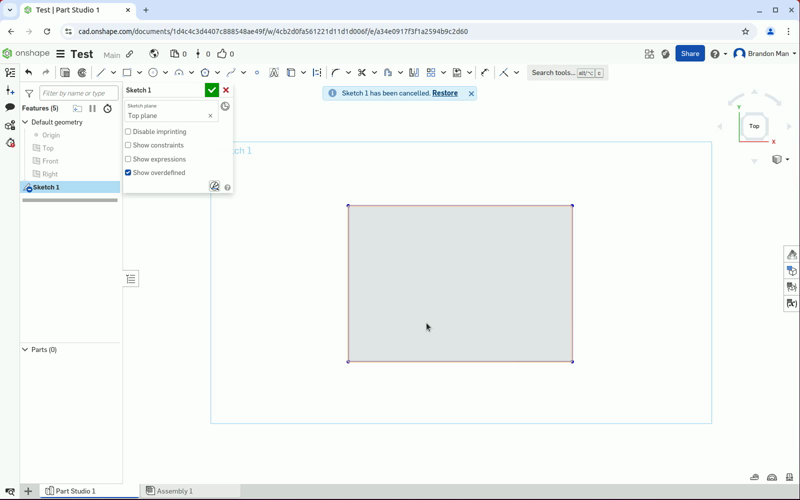
click(426, 322)
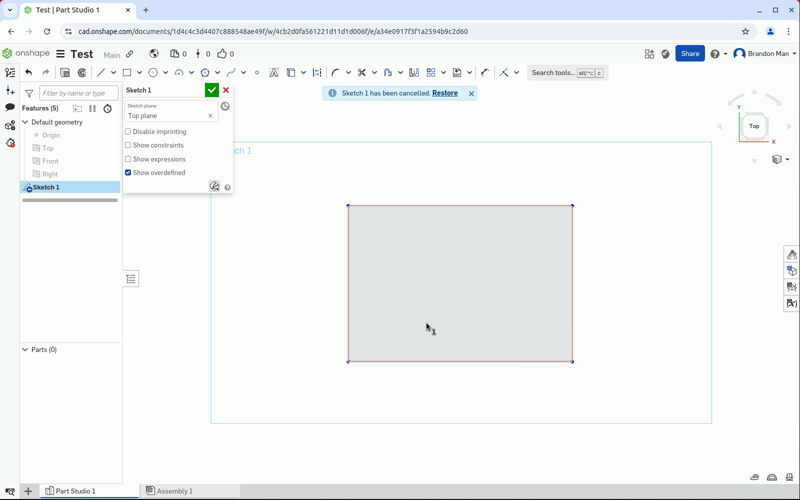
mouse_move(73, 352)
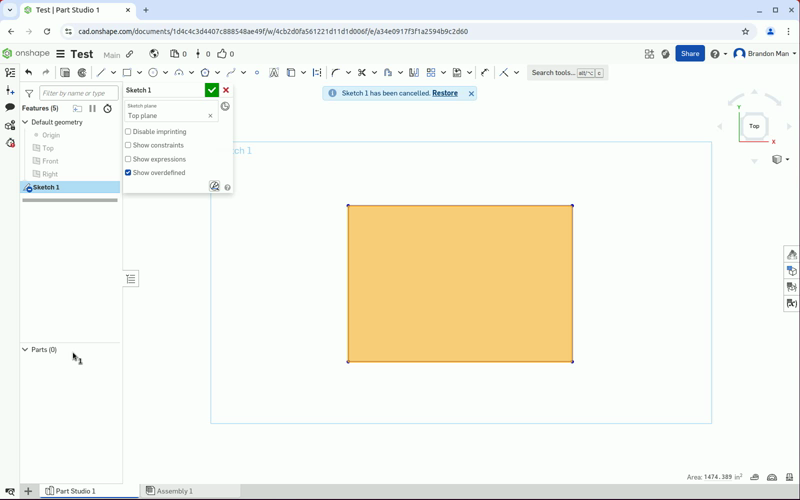
key(shift+y)
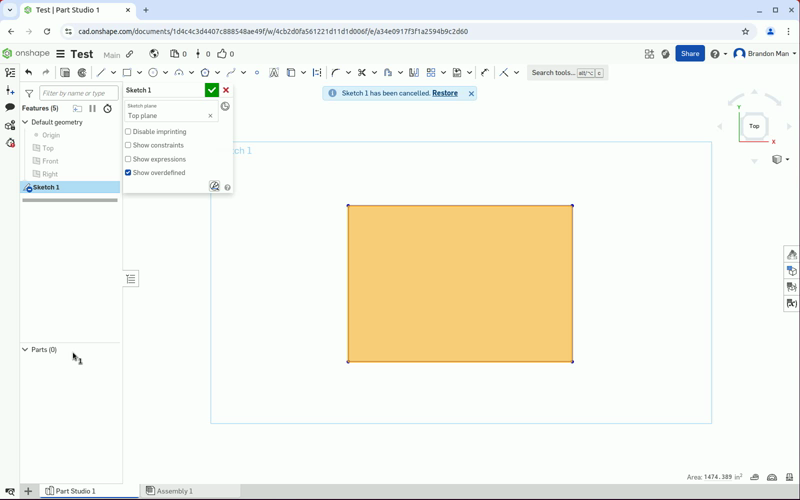
key(shift+e)
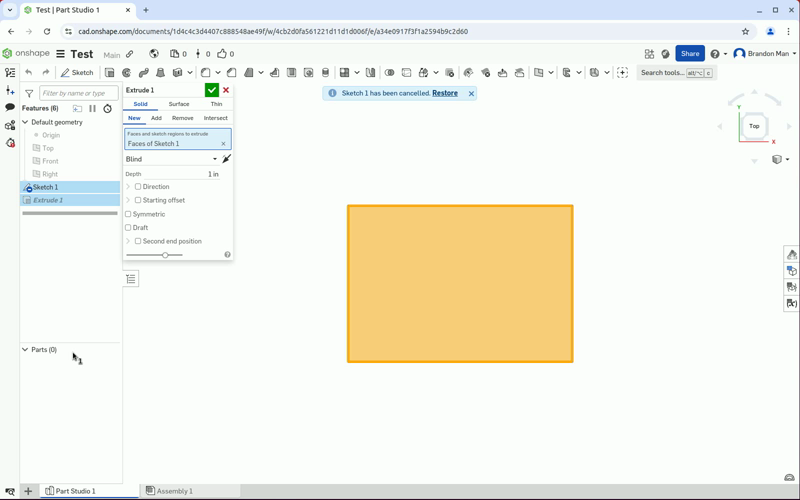
mouse_move(143, 106)
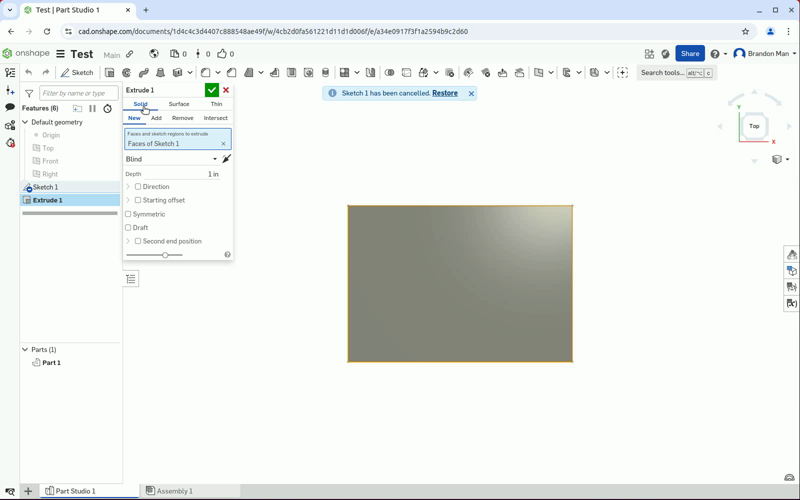
click(143, 106)
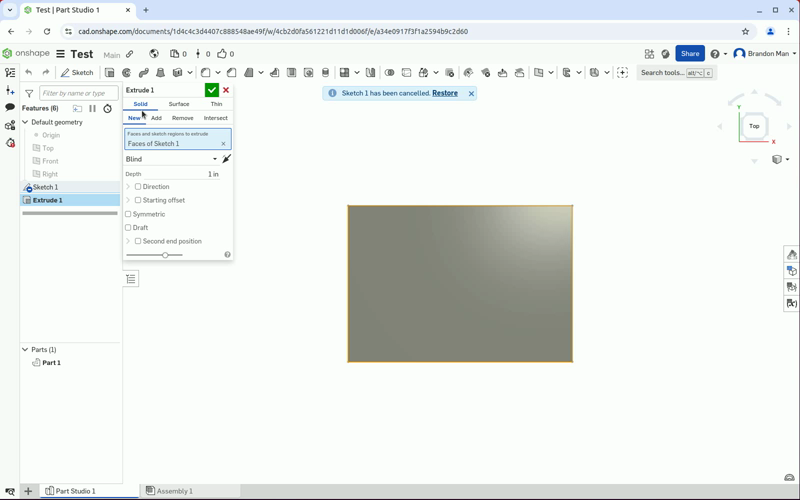
mouse_move(137, 120)
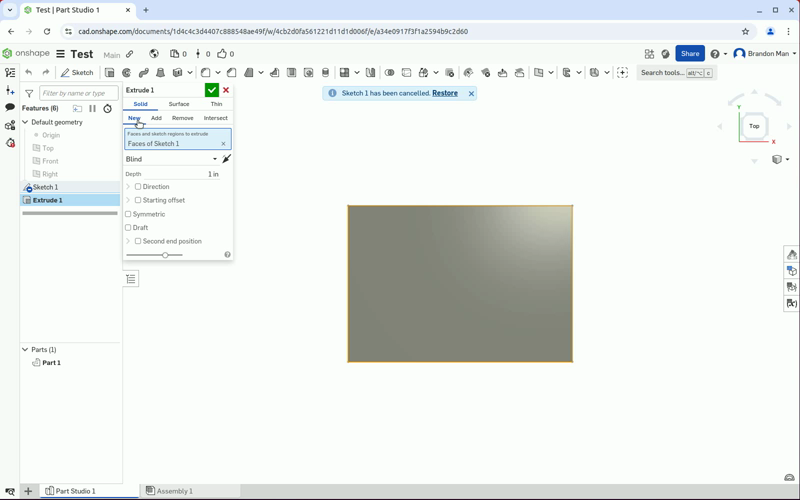
click(137, 120)
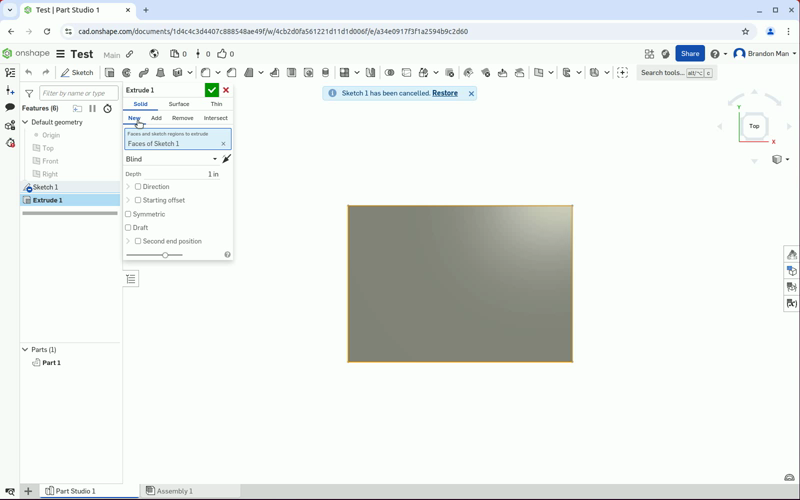
key(tab, 4)
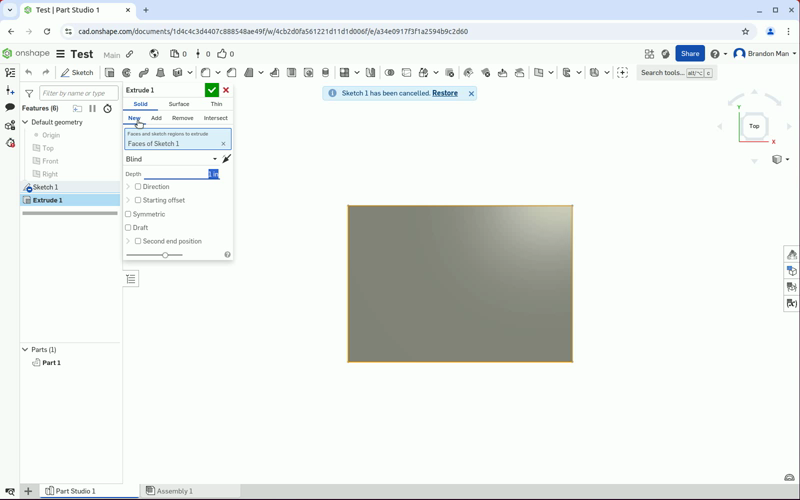
text(11.554)
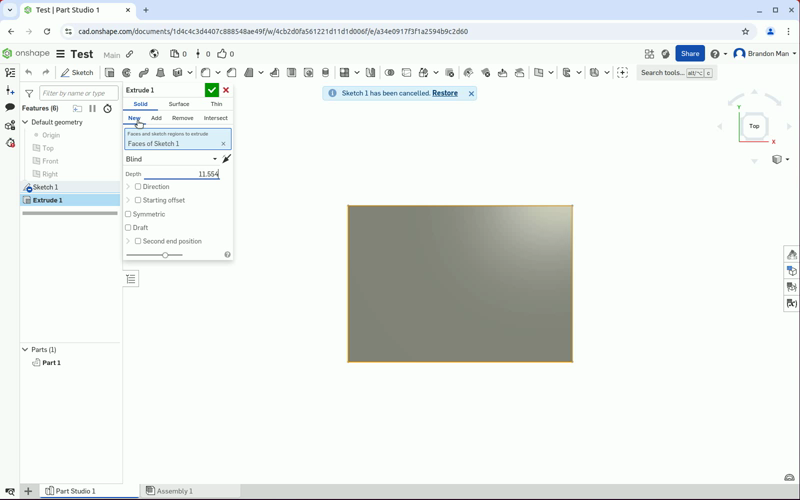
key(enter)
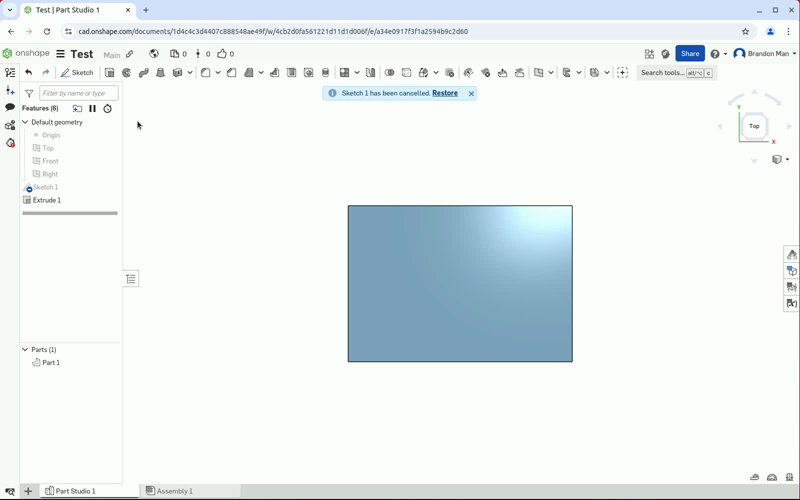
key(shift+h)
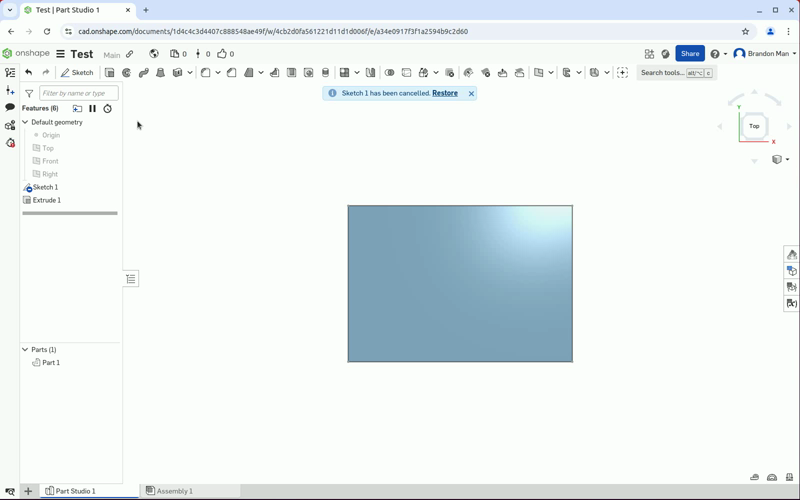
key(shift+h)
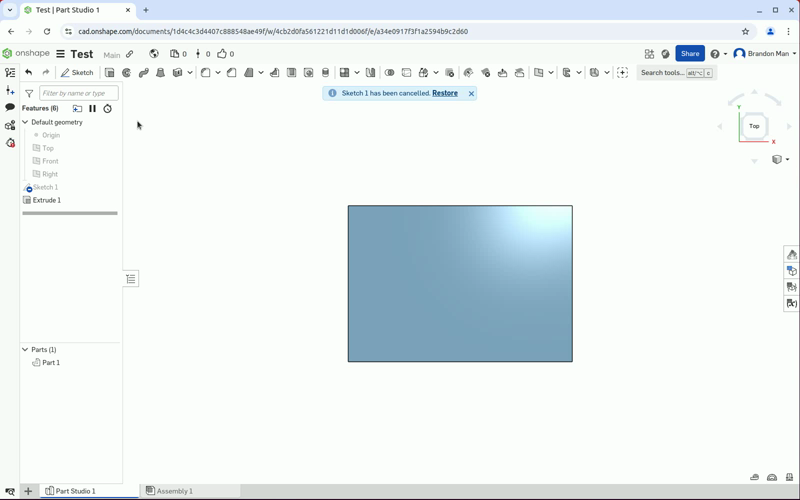
mouse_move(73, 189)
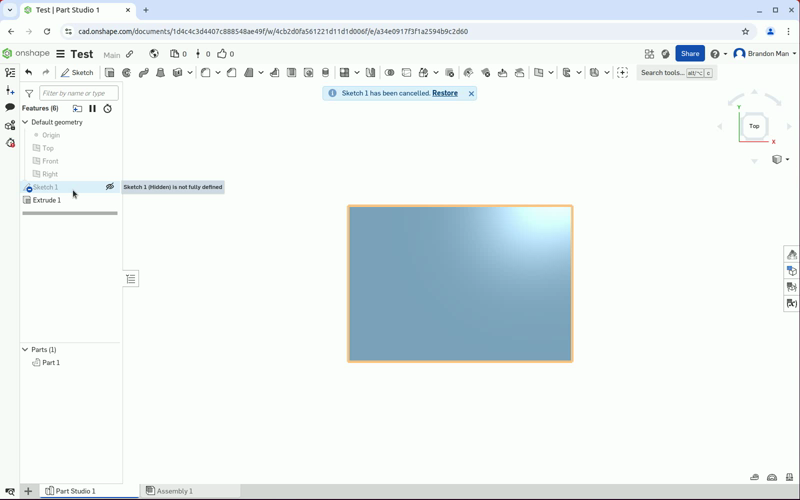
click(73, 189)
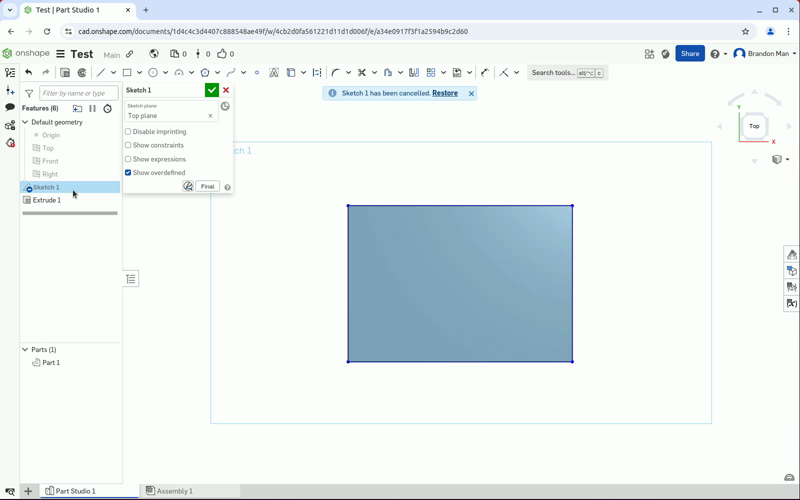
mouse_move(229, 92)
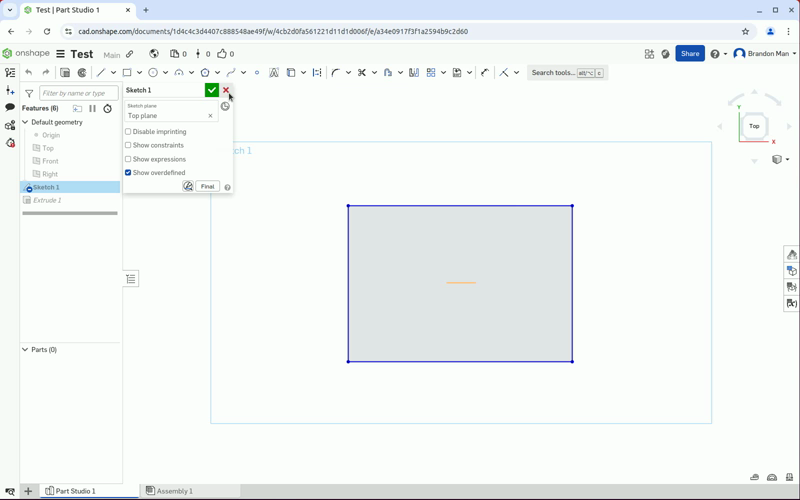
click(229, 92)
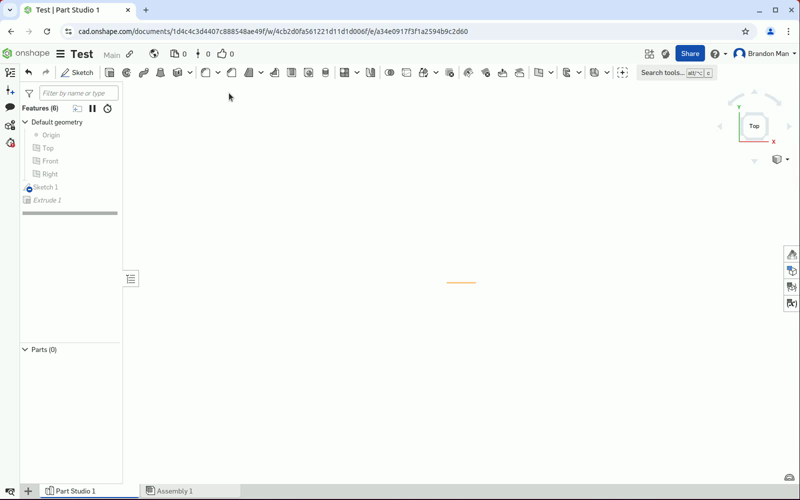
mouse_move(541, 75)
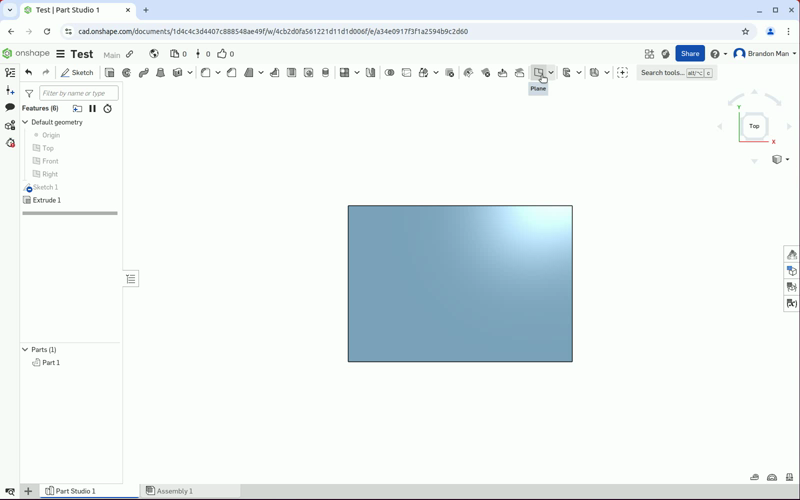
click(541, 75)
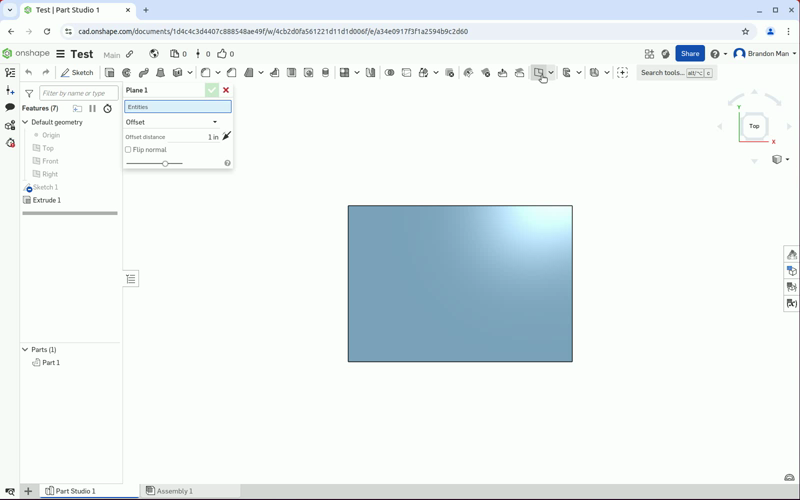
mouse_move(73, 150)
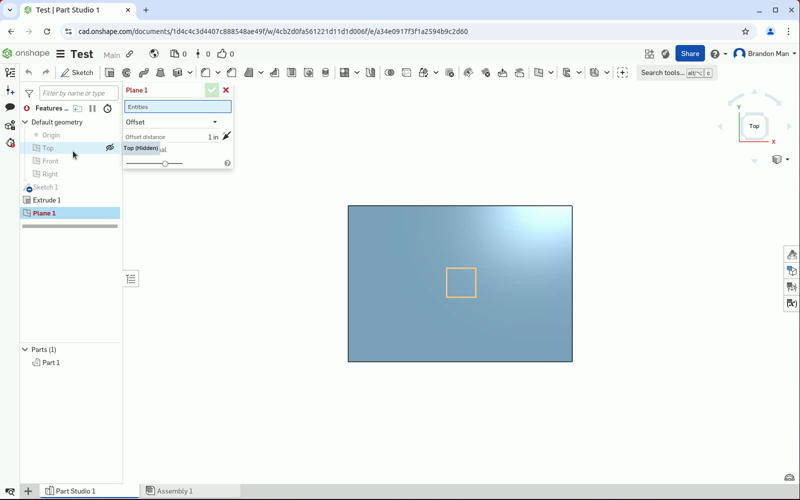
click(73, 150)
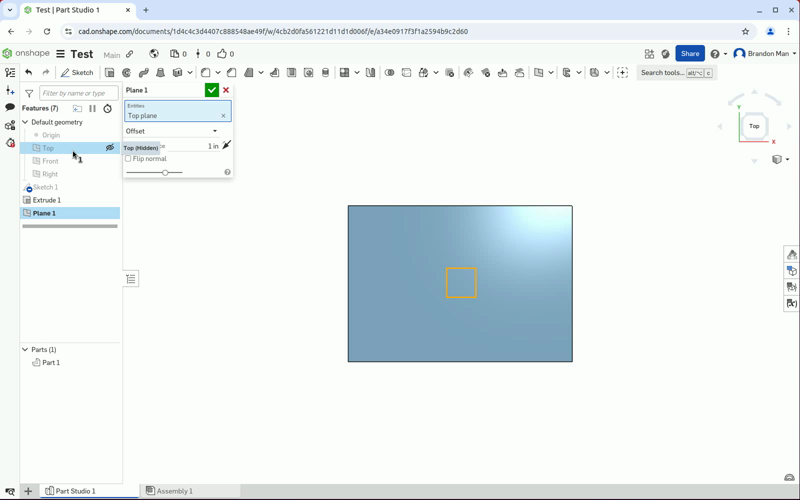
key(tab, 2)
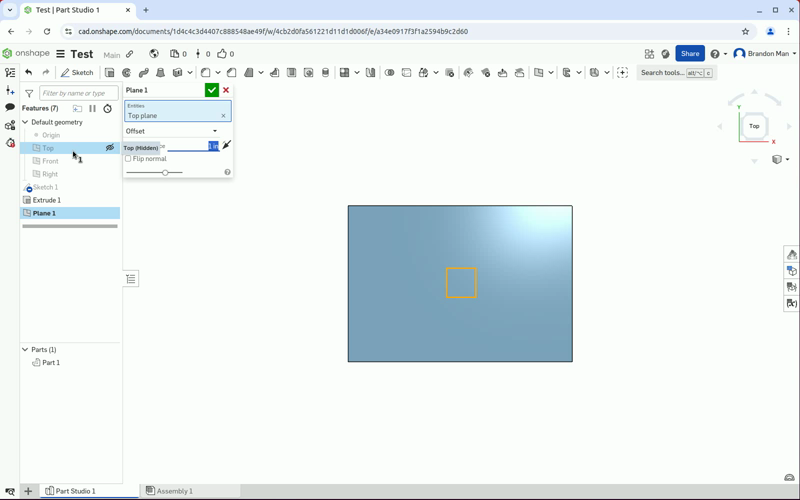
text(11.554)
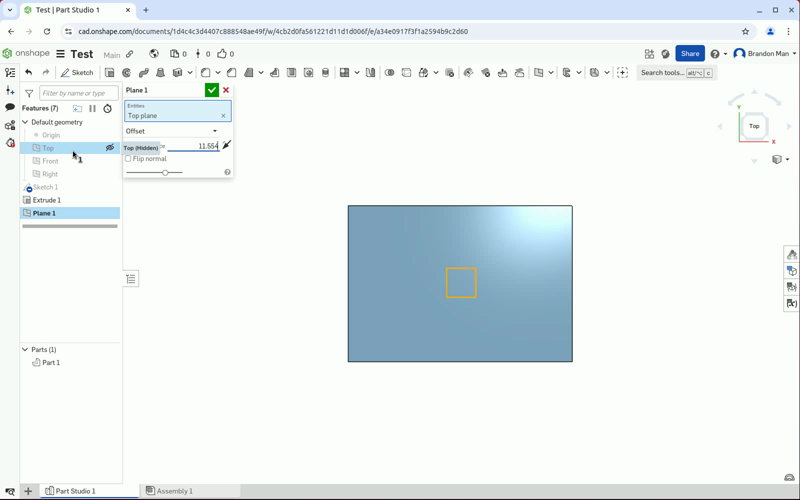
key(enter, 2)
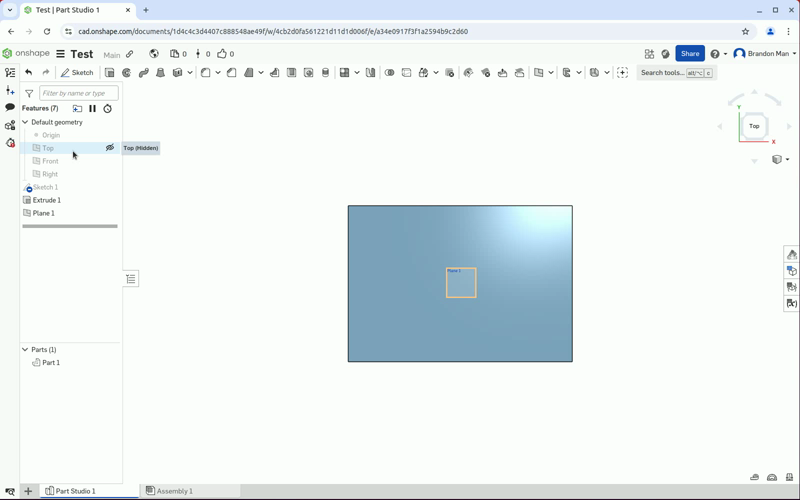
key(shift+s)
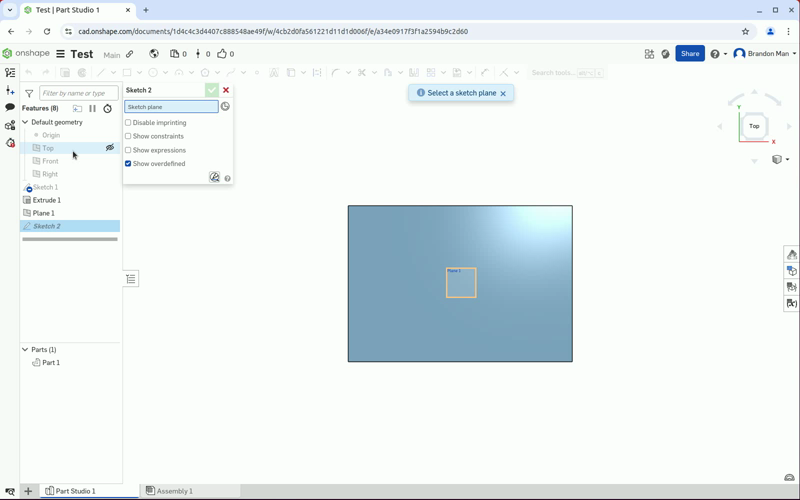
mouse_move(73, 215)
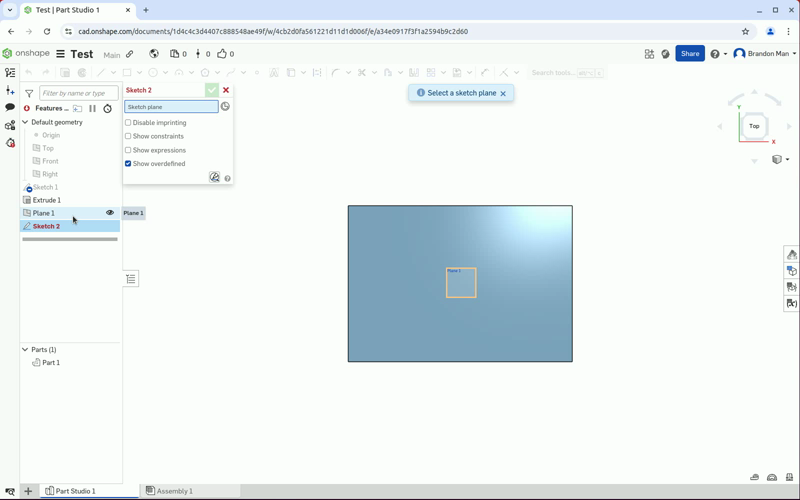
click(73, 215)
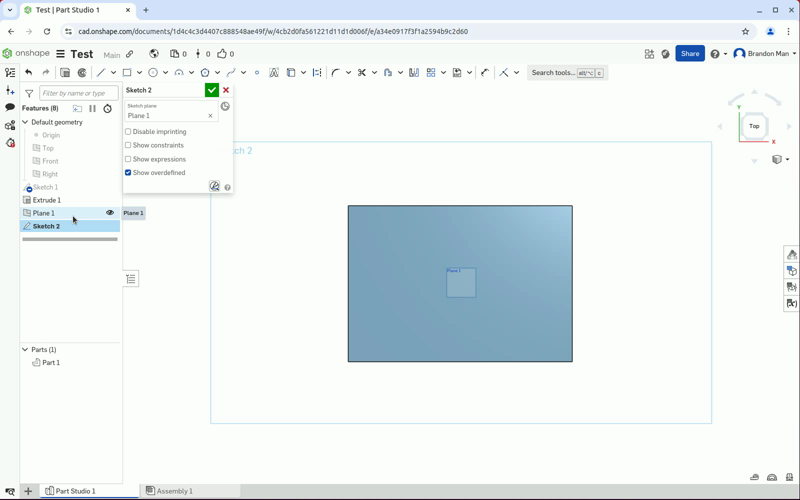
mouse_move(73, 352)
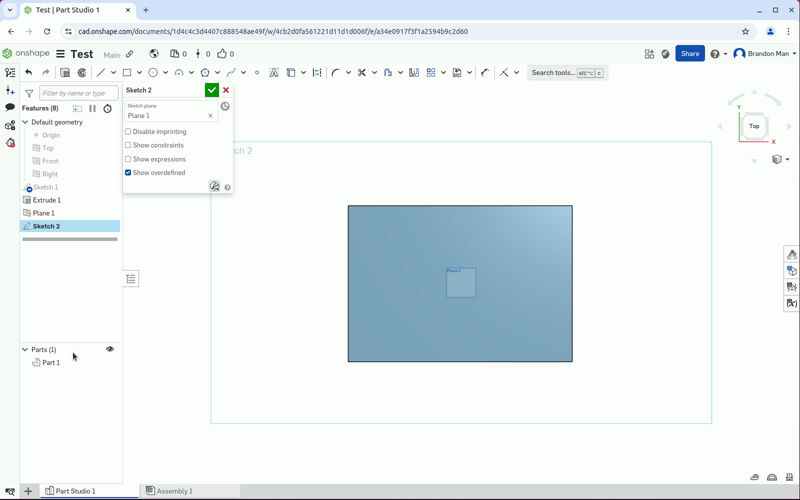
key(y)
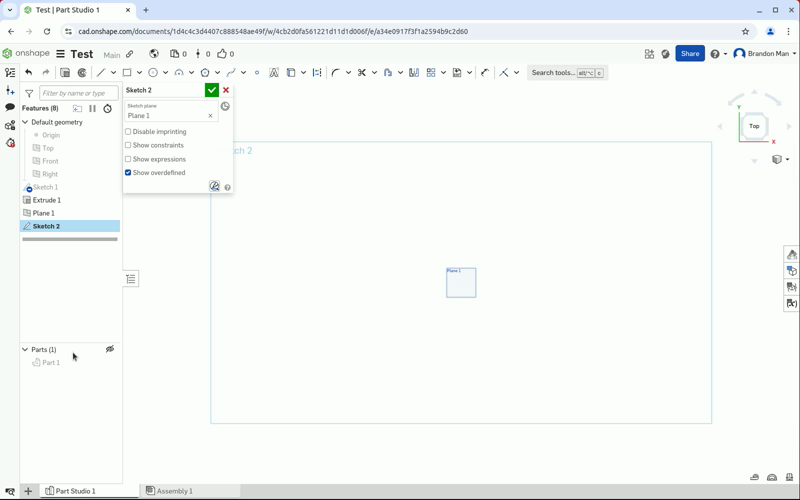
key(l)
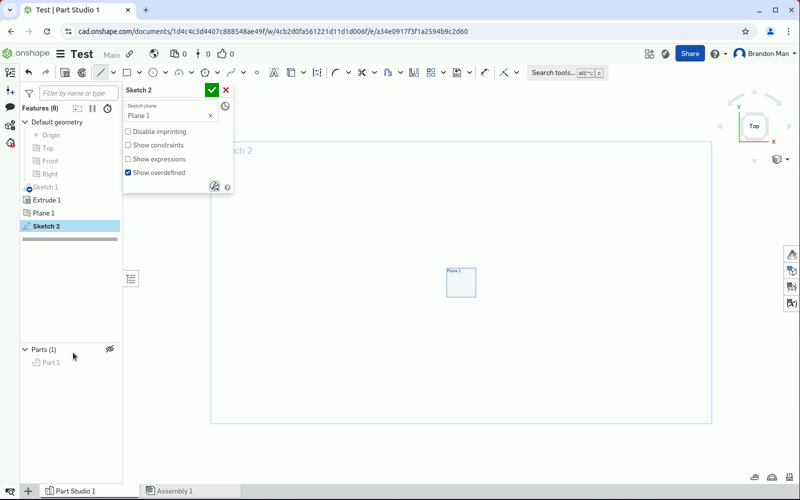
key_down(shift)
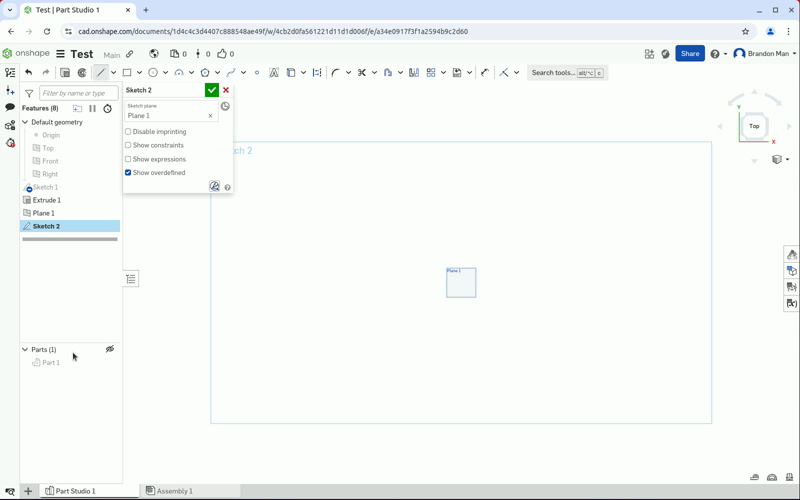
mouse_move(460, 361)
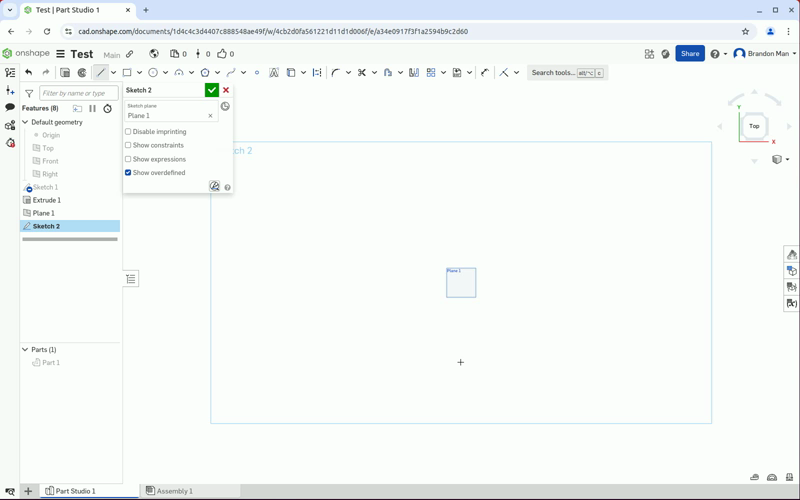
click(460, 361)
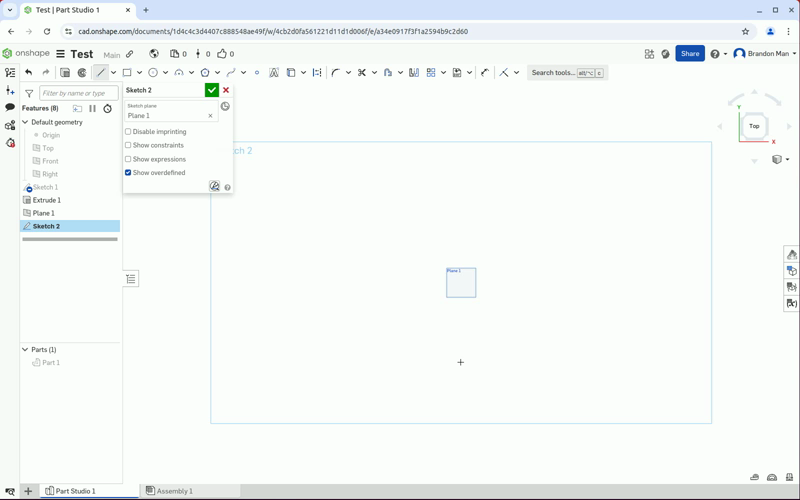
key_up(shift)
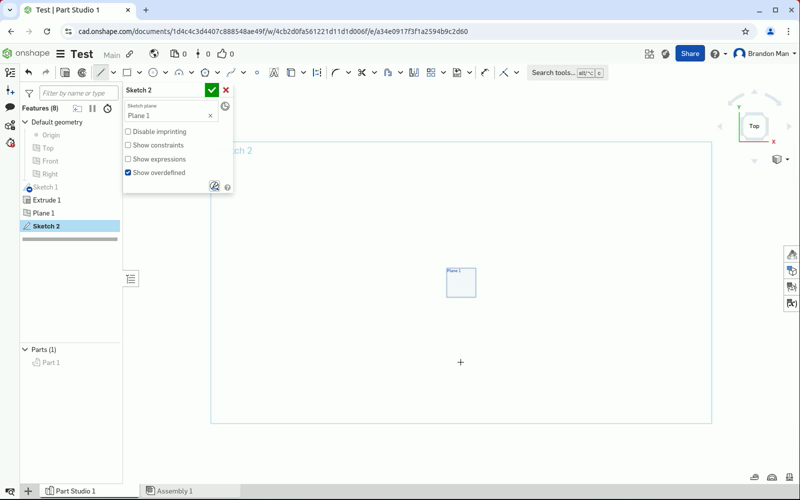
key_down(shift)
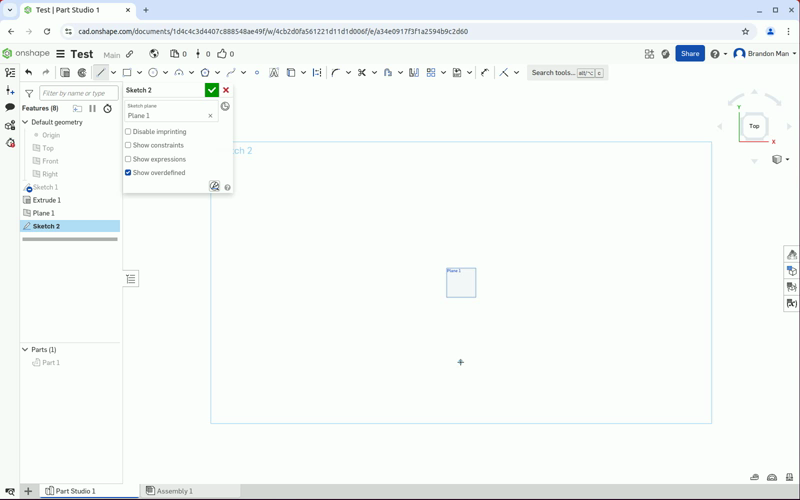
mouse_move(573, 361)
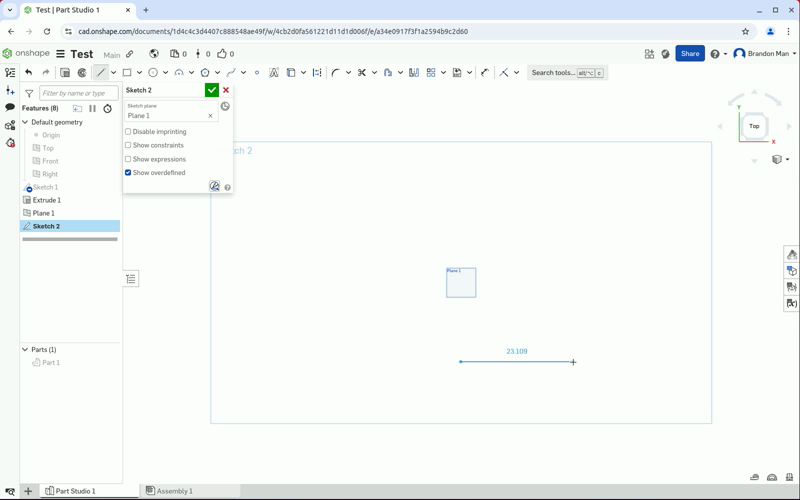
click(573, 361)
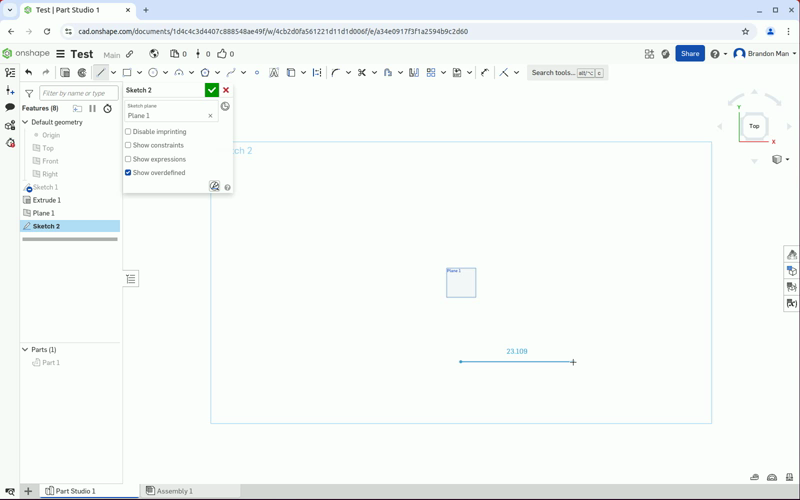
key_up(shift)
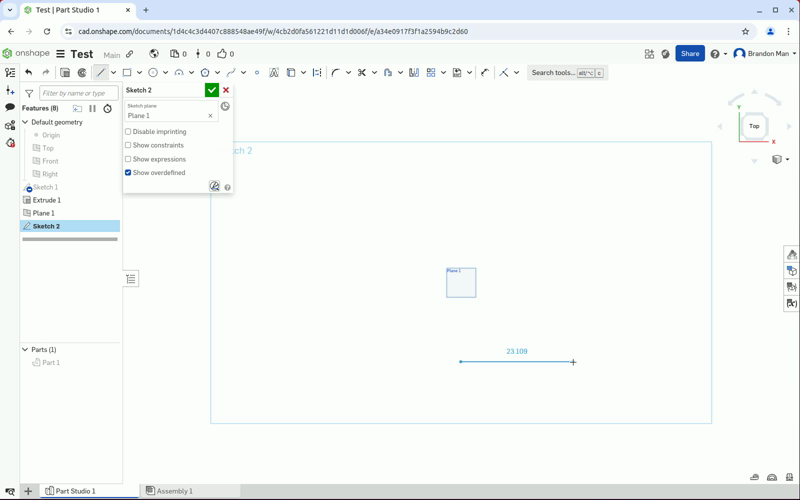
key_down(shift)
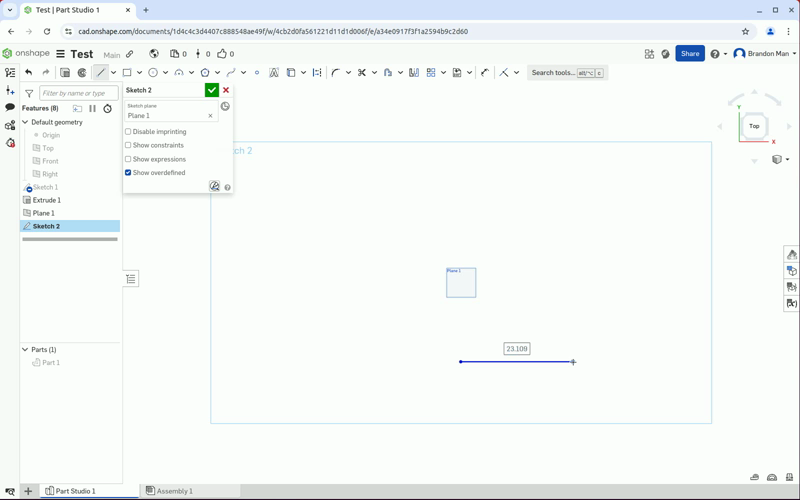
mouse_move(573, 204)
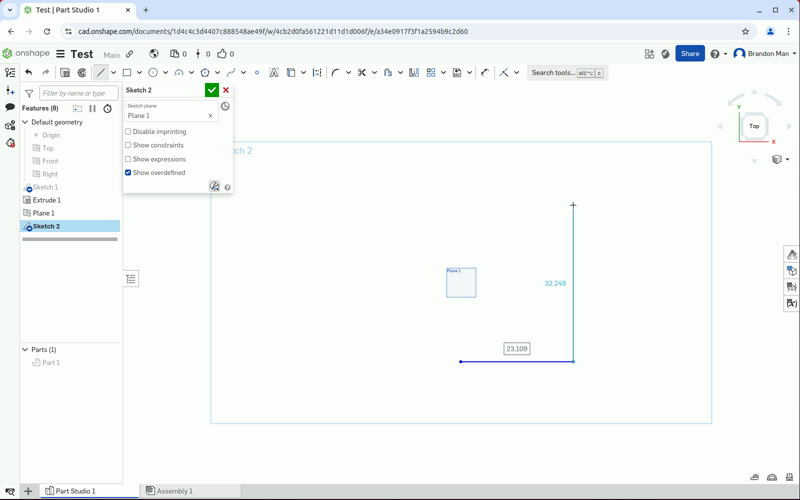
click(573, 204)
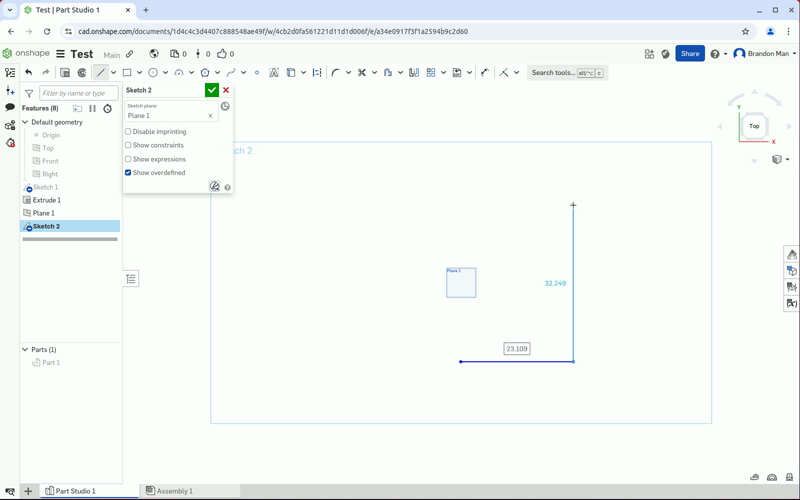
key_up(shift)
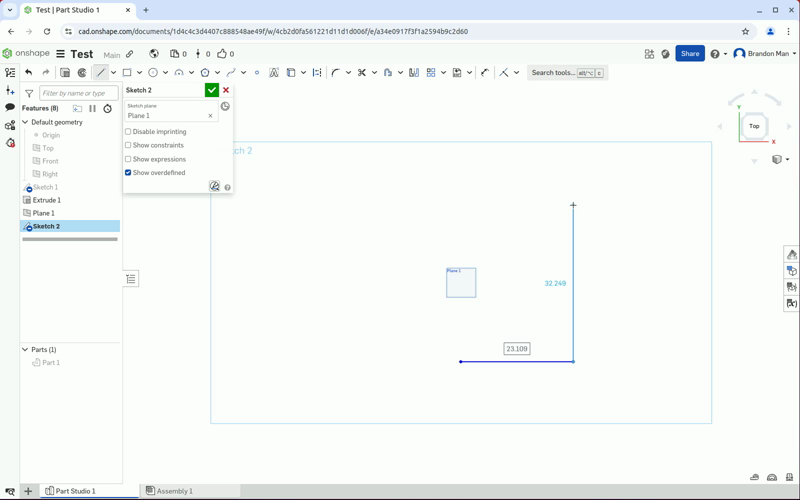
key_down(shift)
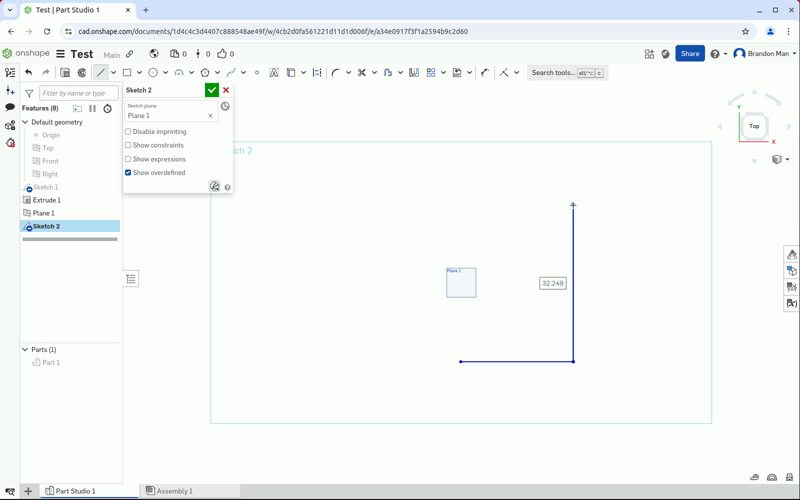
mouse_move(460, 204)
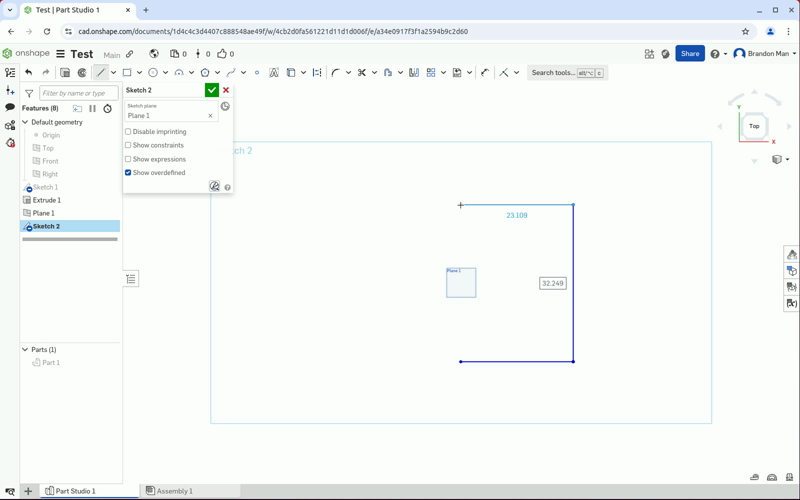
click(460, 204)
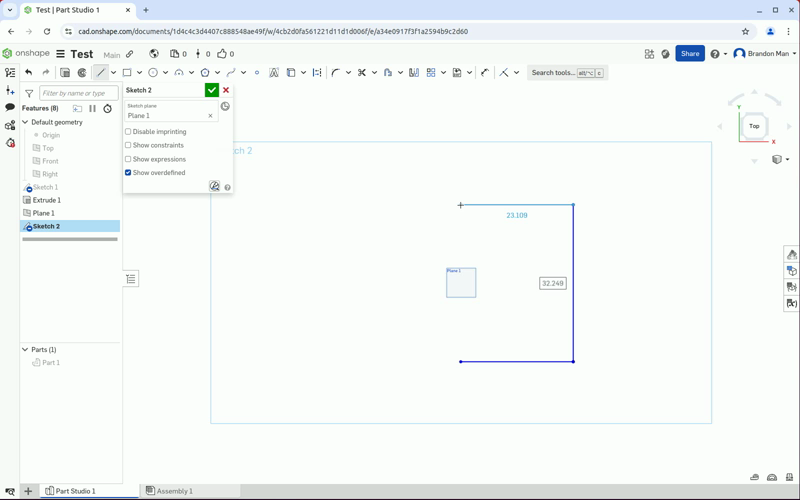
key_up(shift)
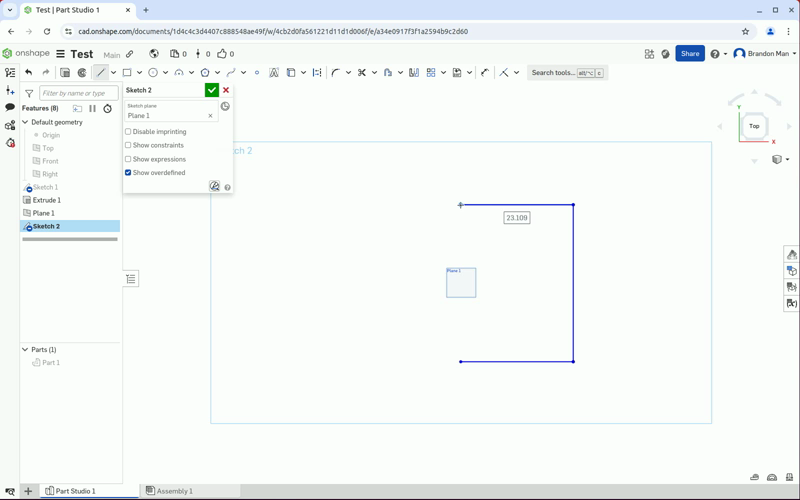
key_down(shift)
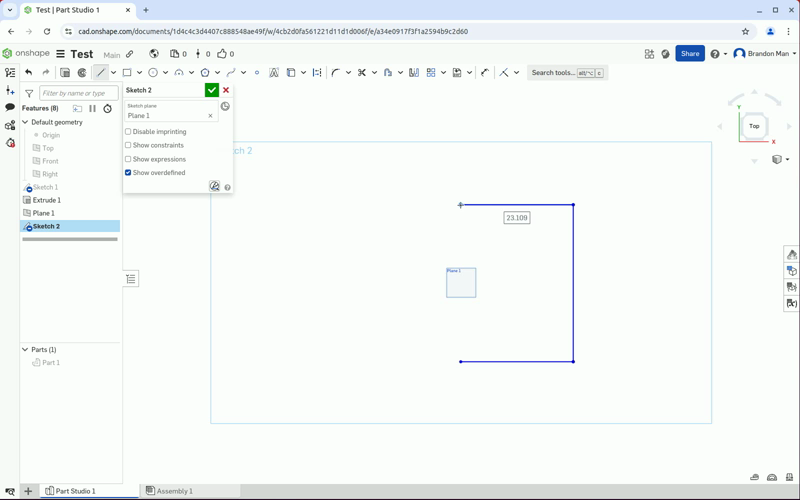
mouse_move(460, 361)
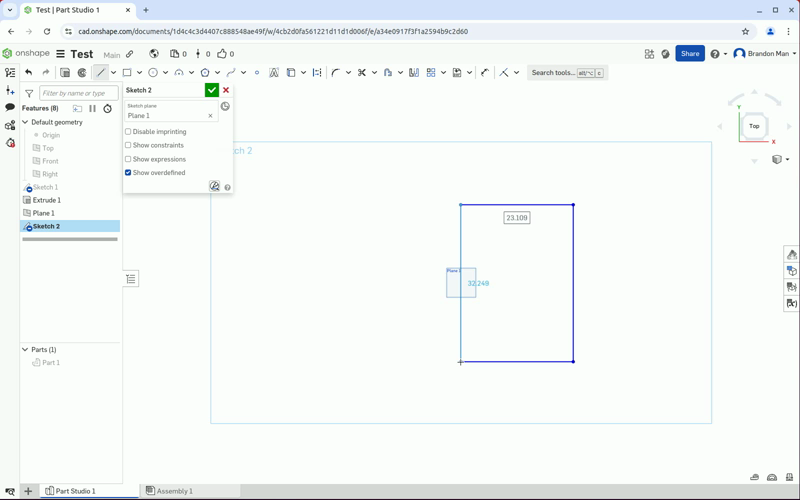
key_up(shift)
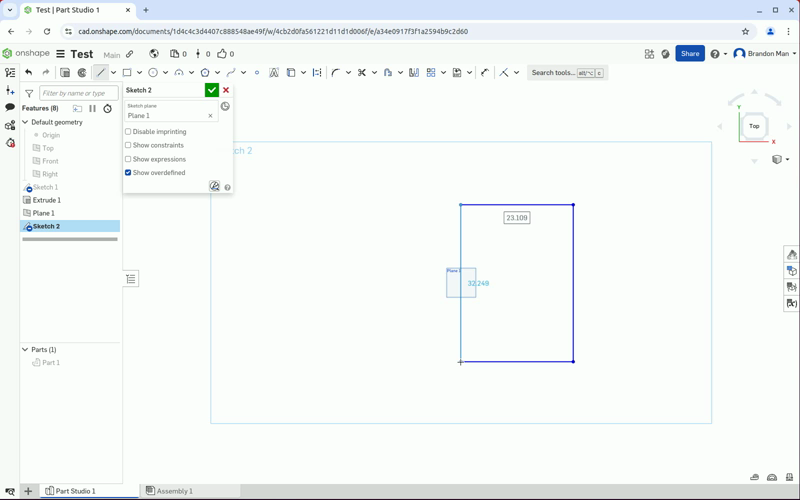
click(460, 361)
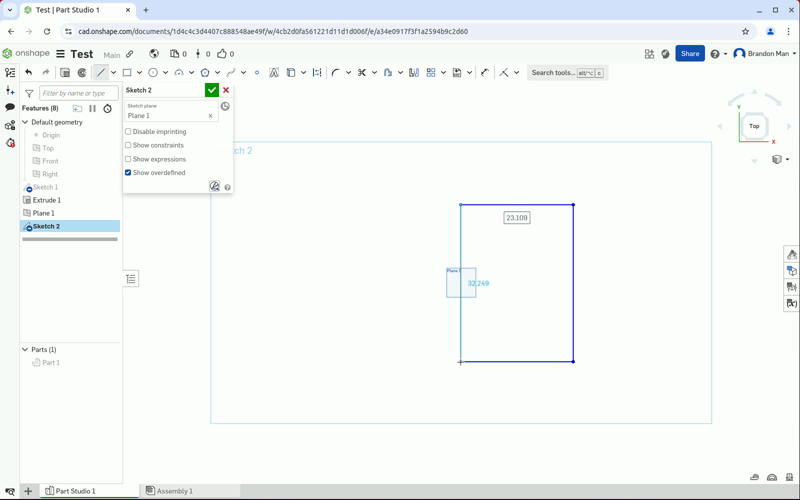
key(esc)
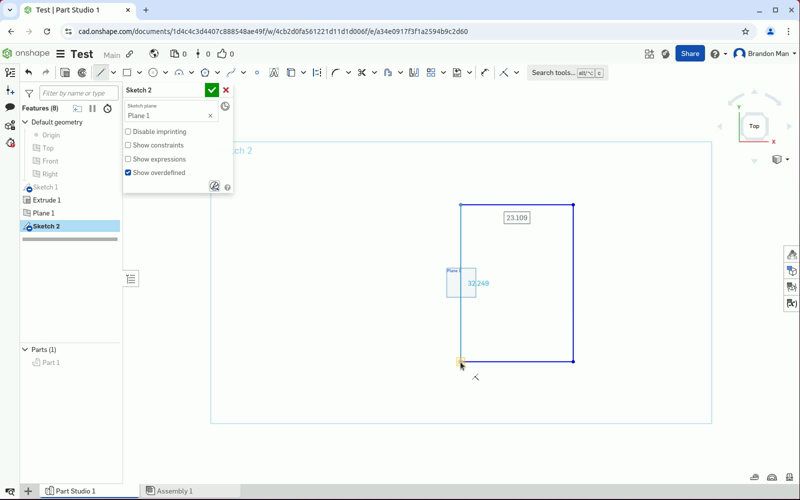
mouse_move(509, 234)
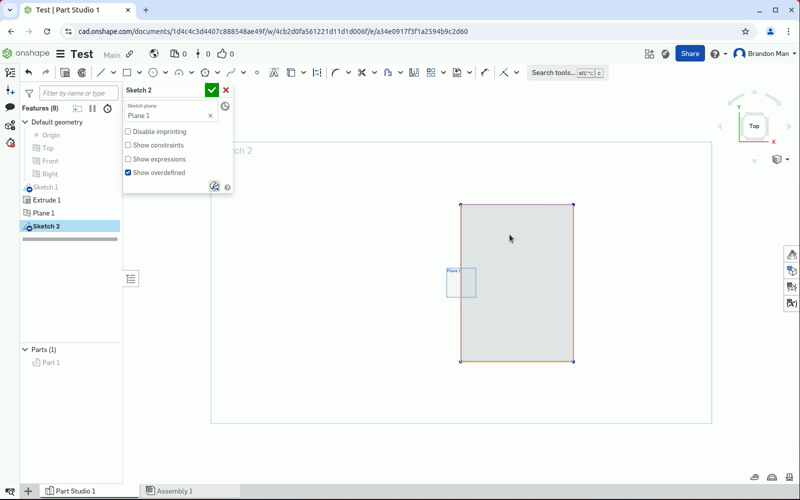
click(509, 234)
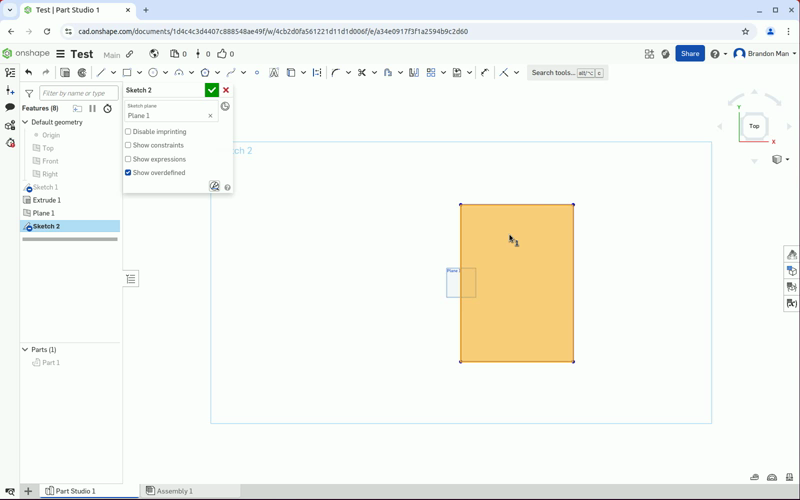
mouse_move(73, 352)
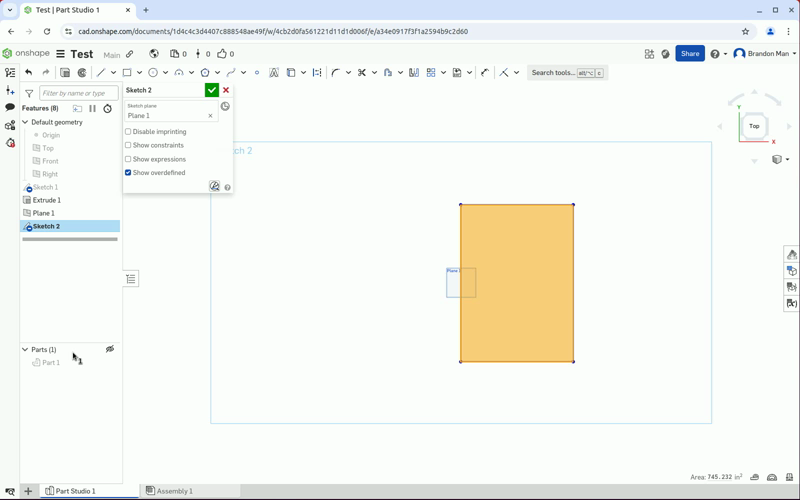
key(shift+y)
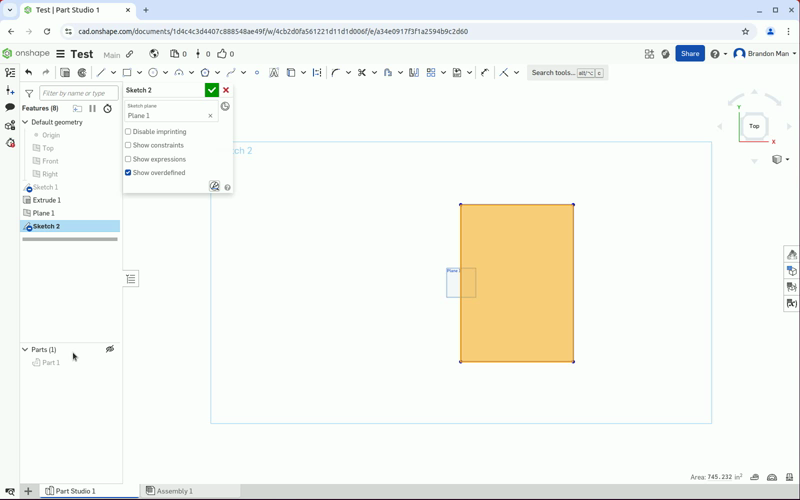
key(shift+e)
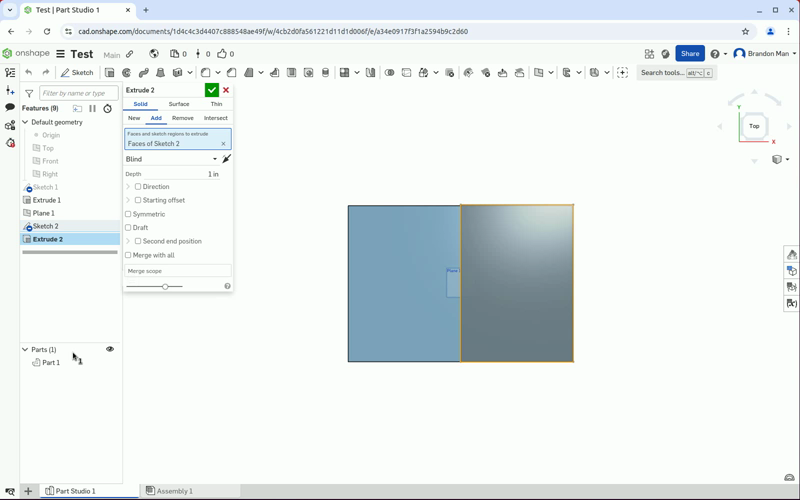
mouse_move(143, 106)
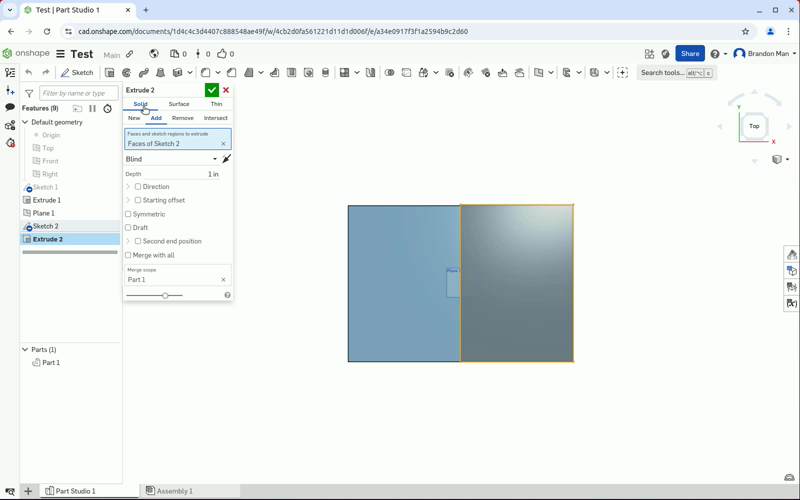
click(143, 106)
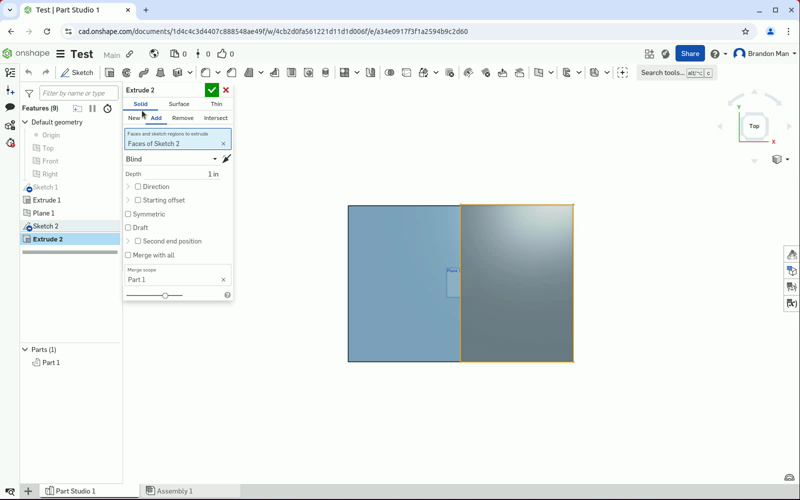
mouse_move(137, 120)
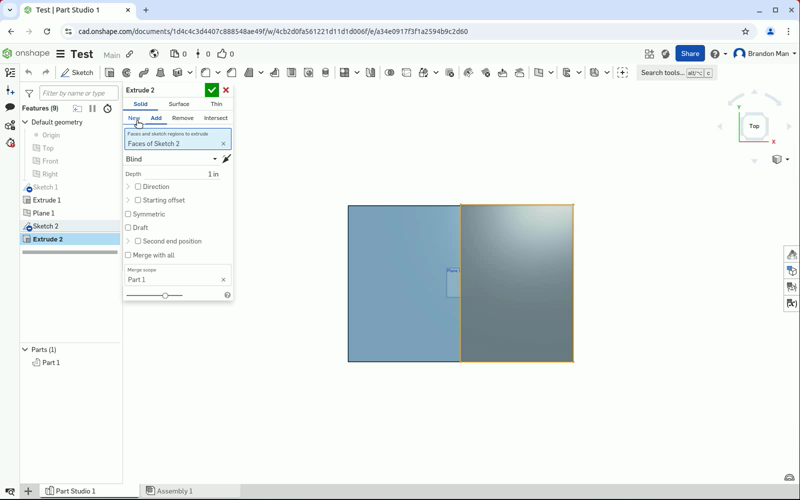
click(137, 120)
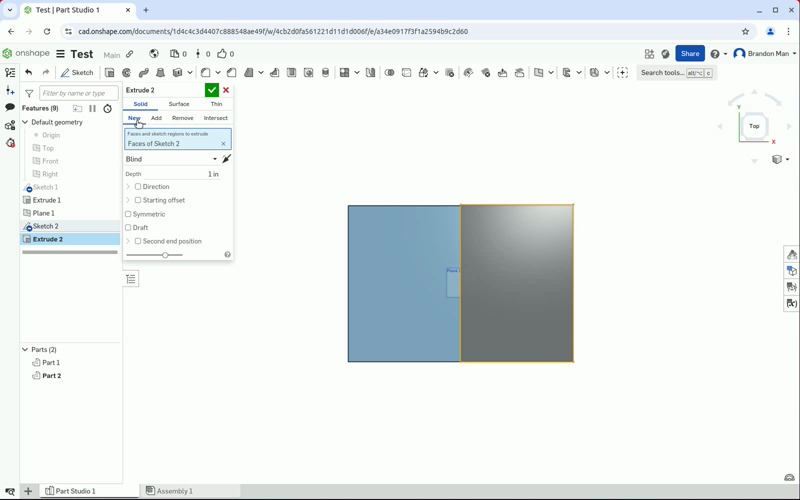
key(tab, 4)
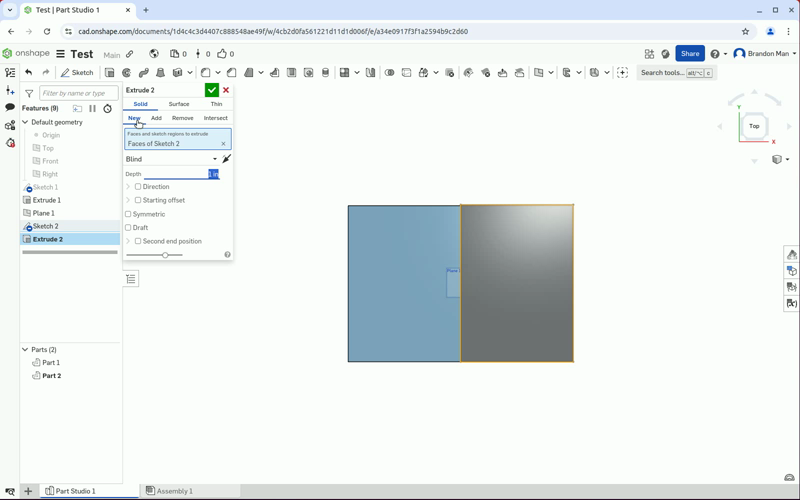
text(6.018)
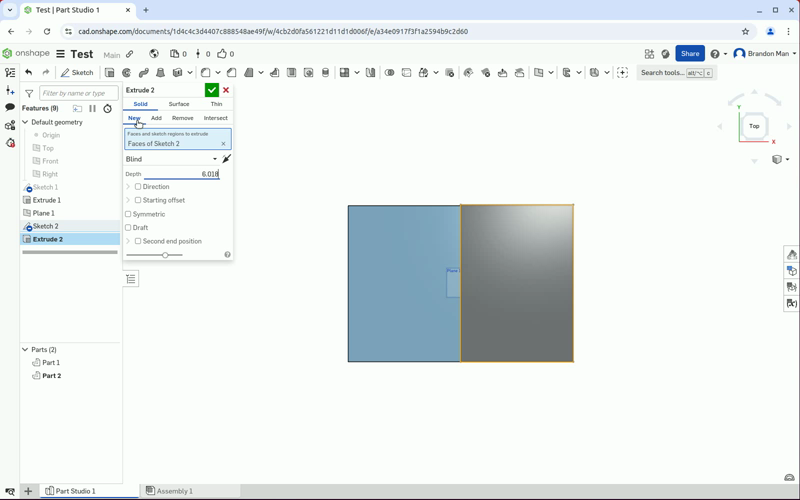
key(enter)
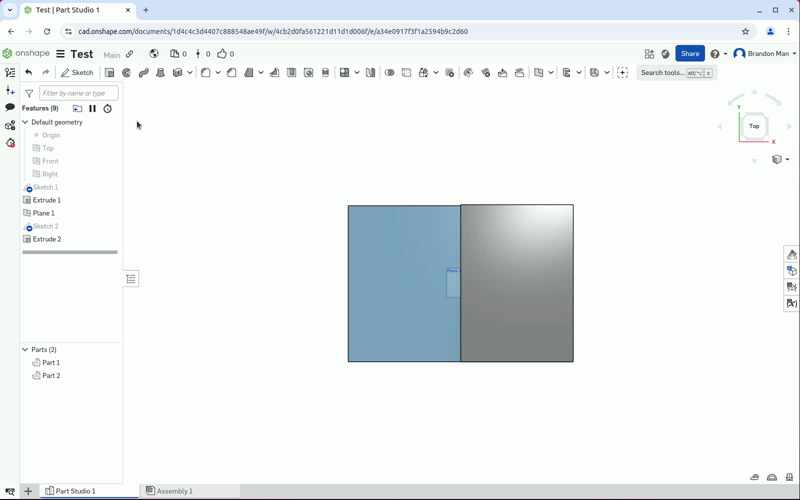
key(shift+h)
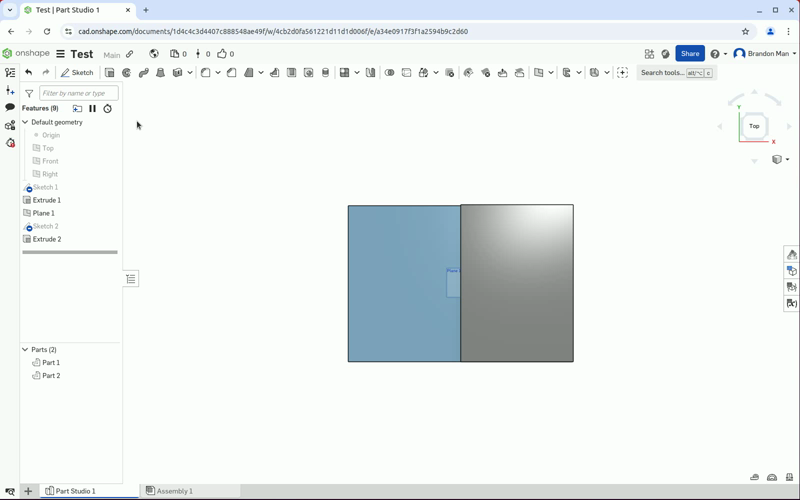
key(shift+h)
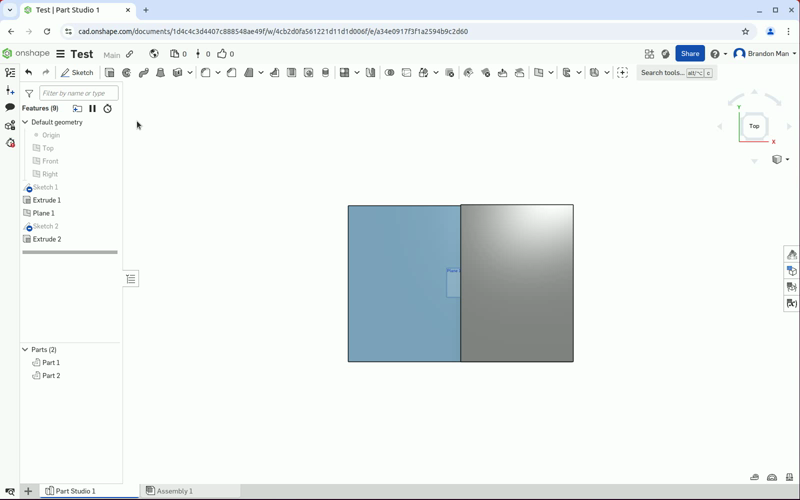
mouse_move(73, 189)
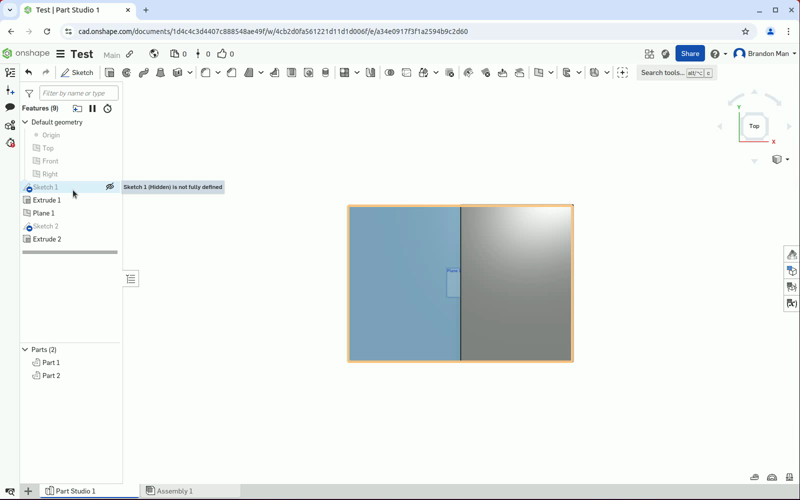
click(73, 189)
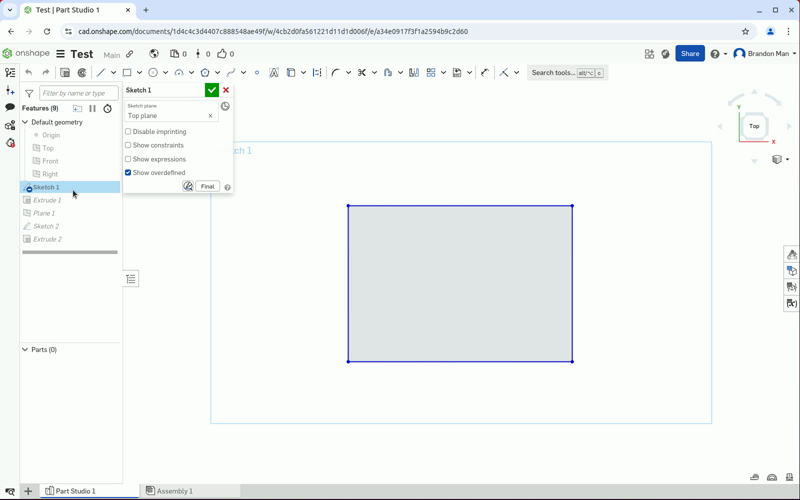
mouse_move(229, 92)
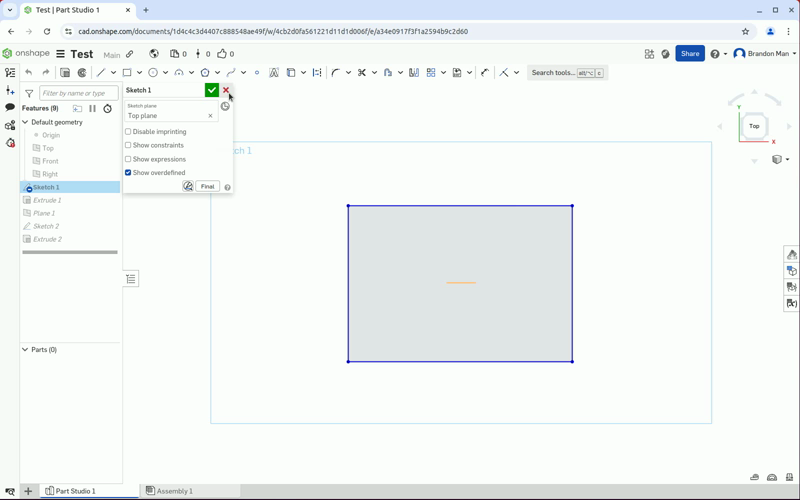
click(229, 92)
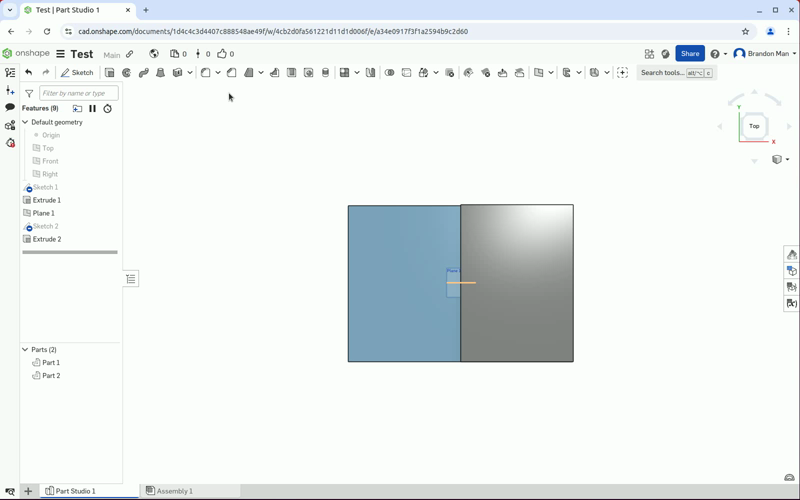
mouse_move(541, 75)
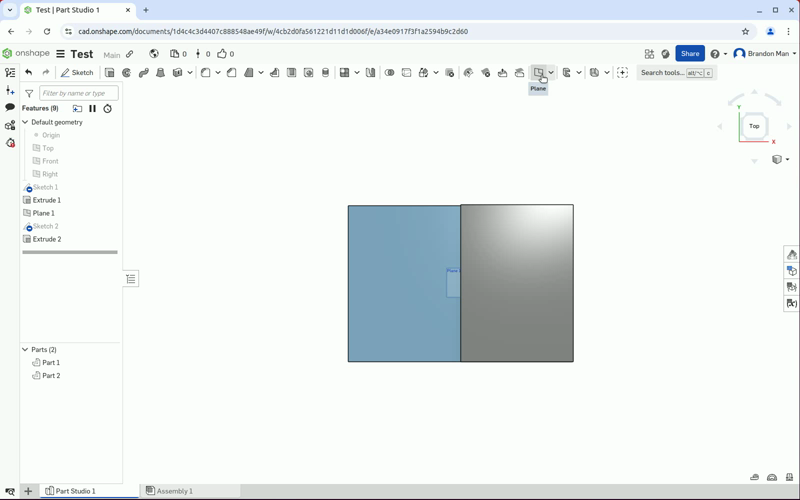
click(541, 75)
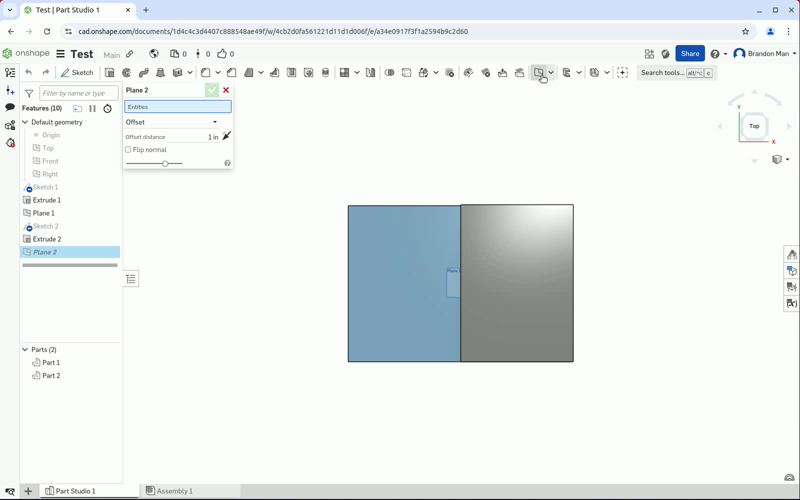
mouse_move(73, 150)
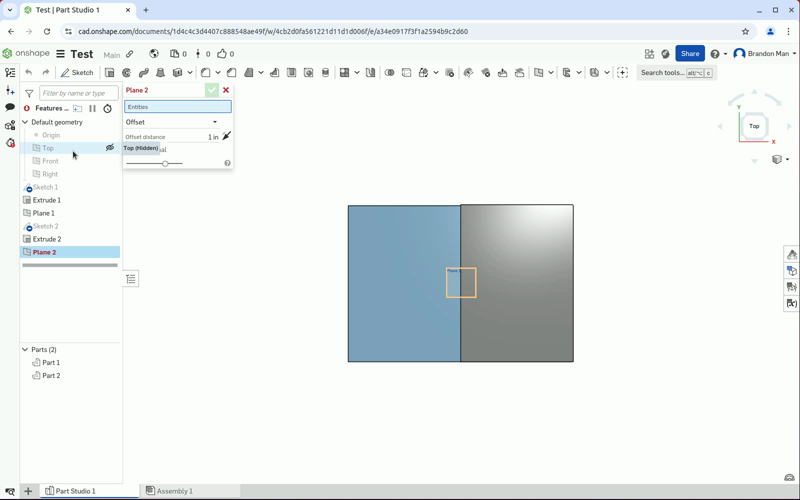
click(73, 150)
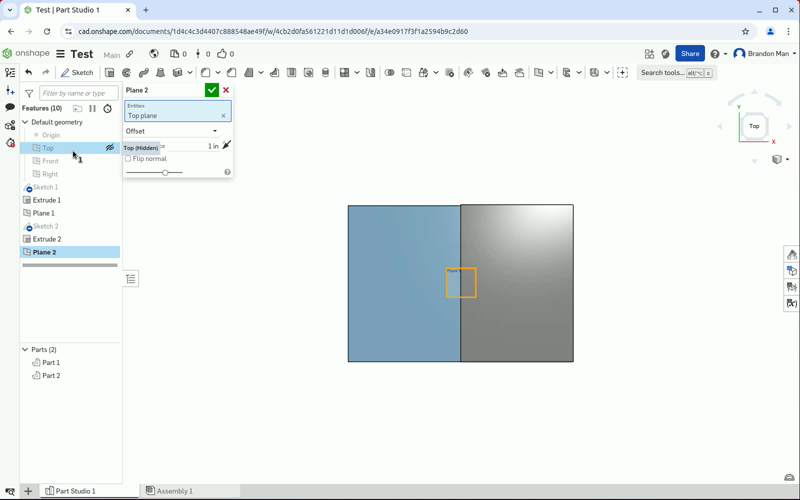
key(tab, 2)
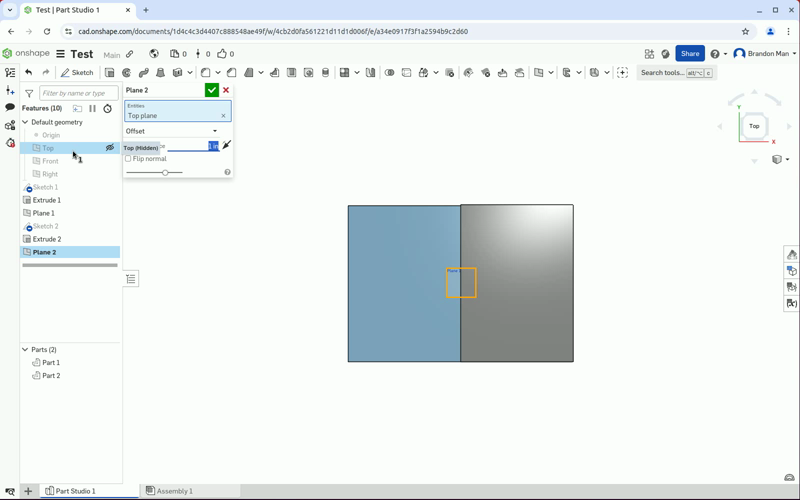
text(17.562)
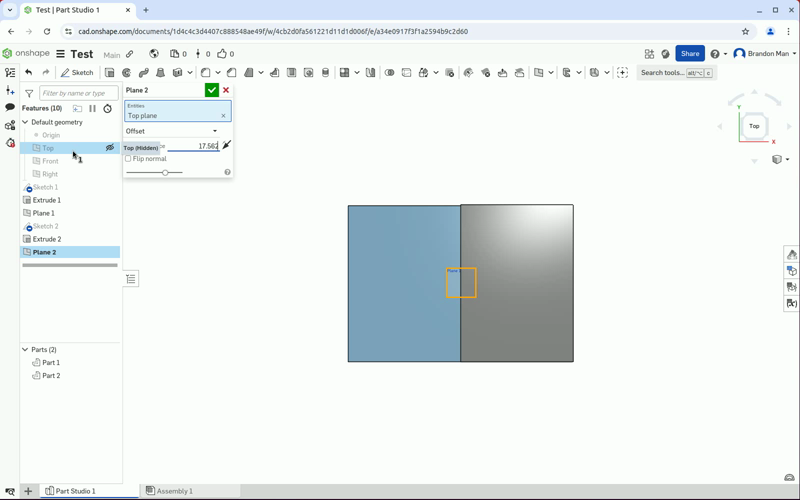
key(enter, 2)
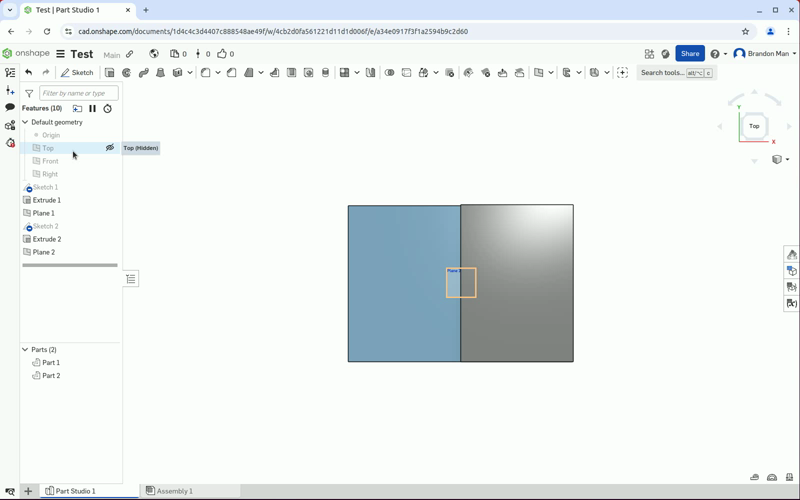
key(shift+s)
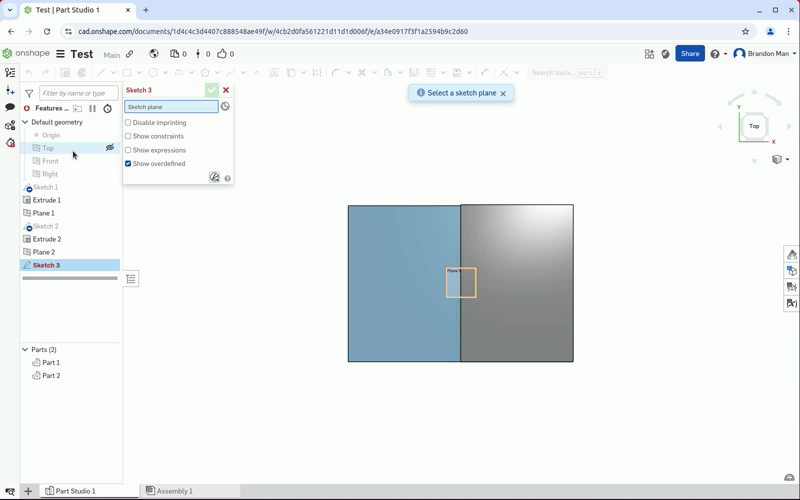
mouse_move(73, 254)
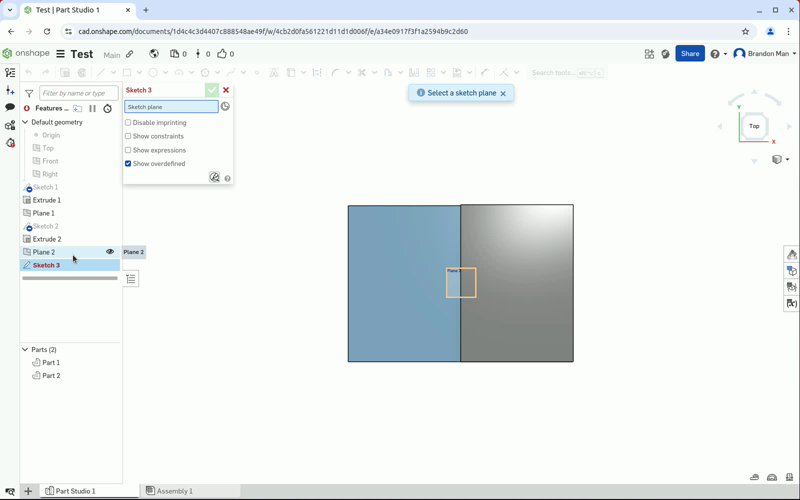
click(73, 254)
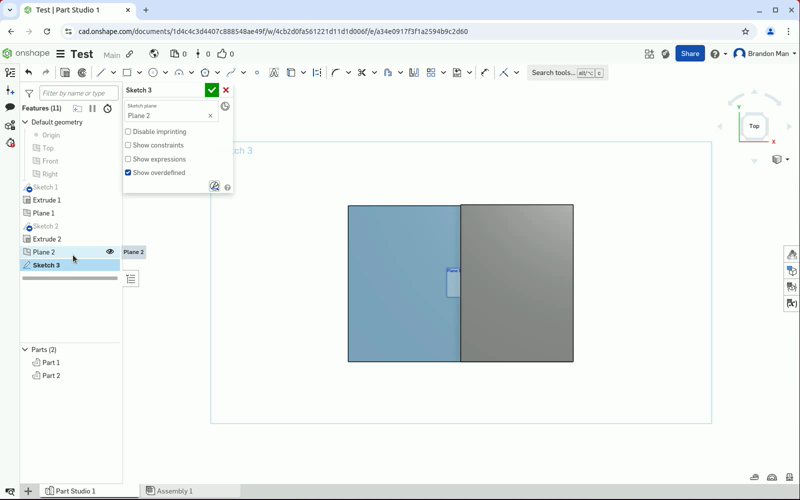
mouse_move(73, 352)
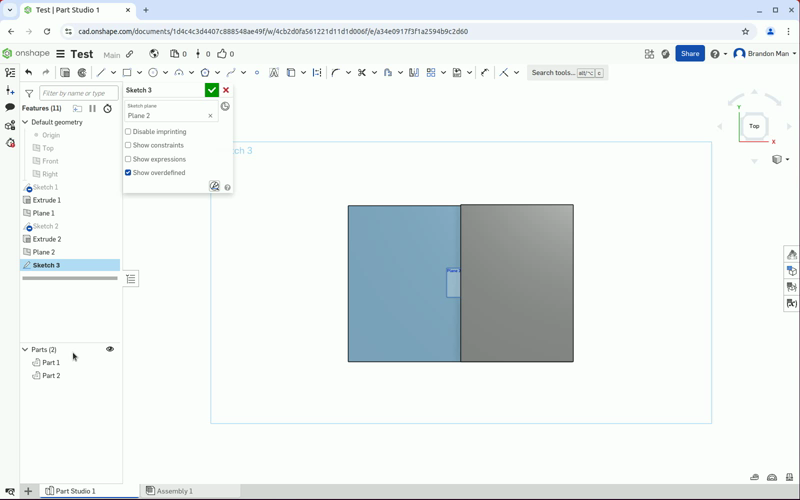
key(y)
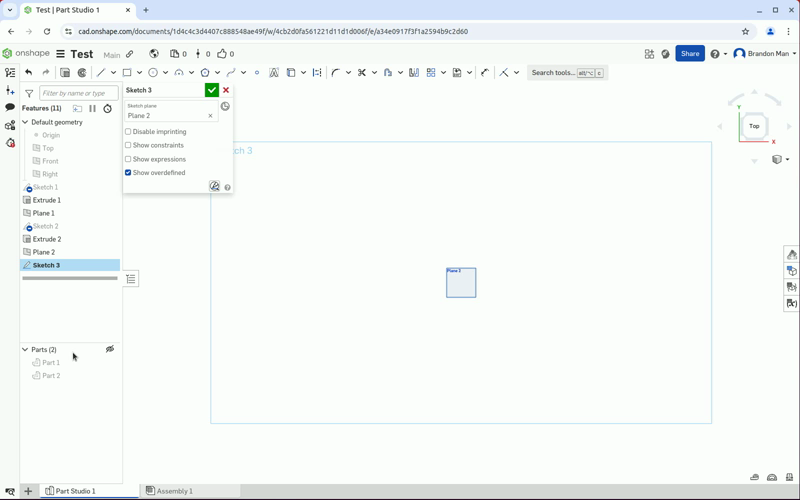
key(l)
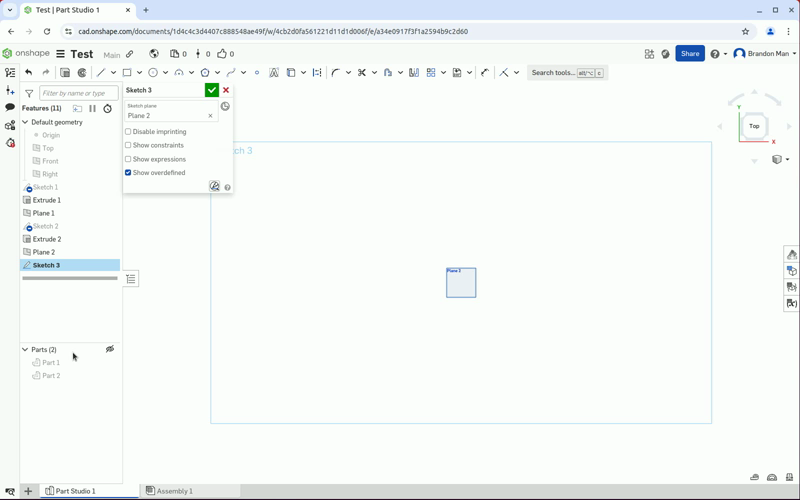
key_down(shift)
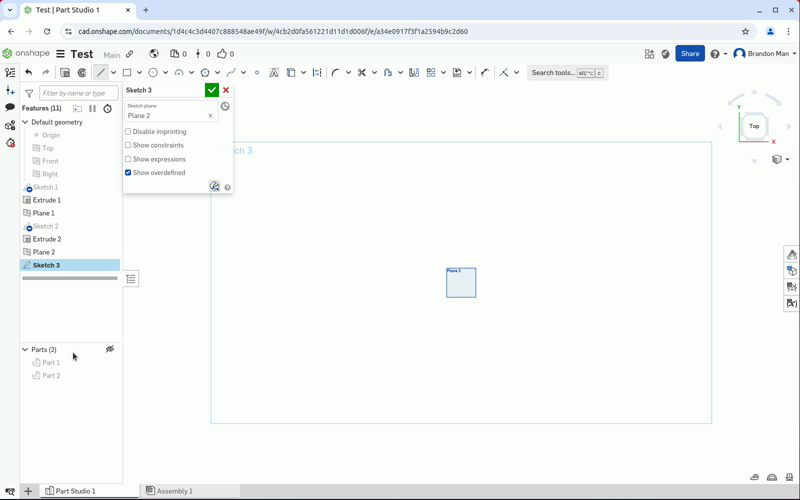
mouse_move(460, 294)
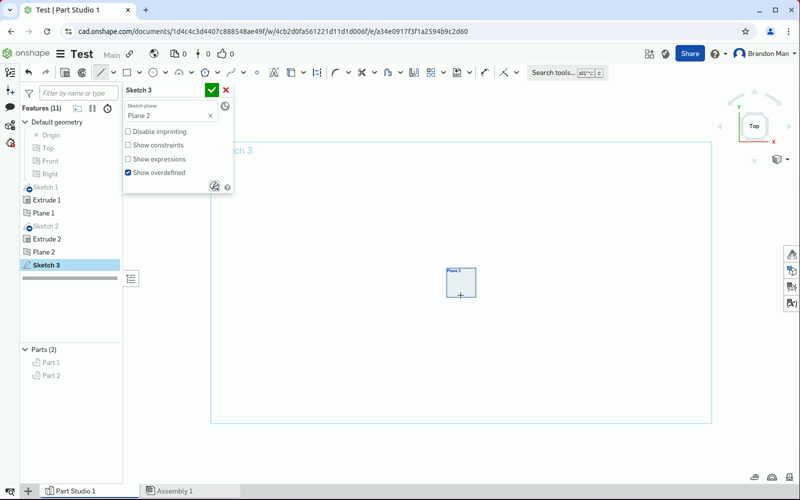
click(460, 294)
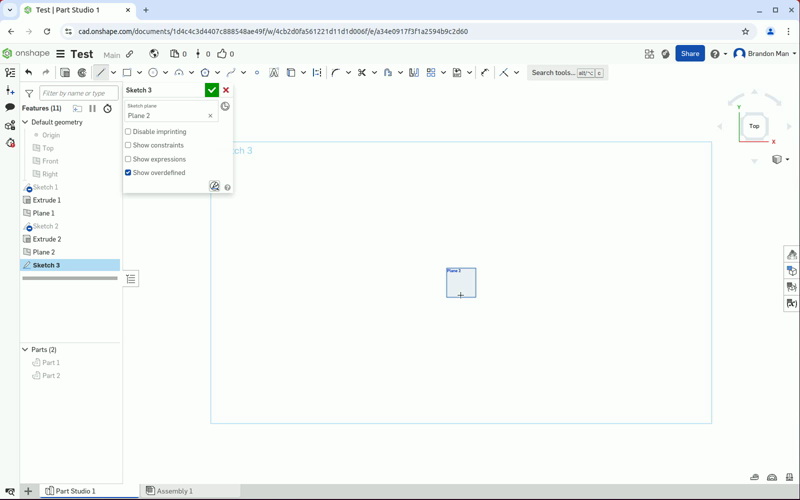
key_up(shift)
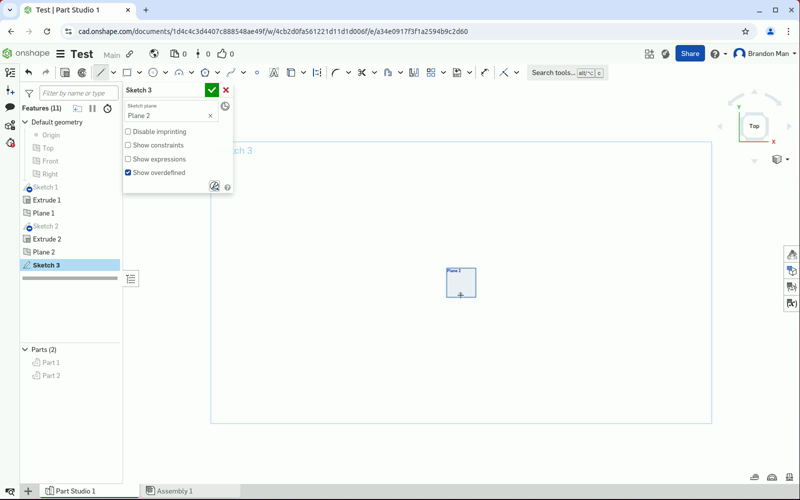
key_down(shift)
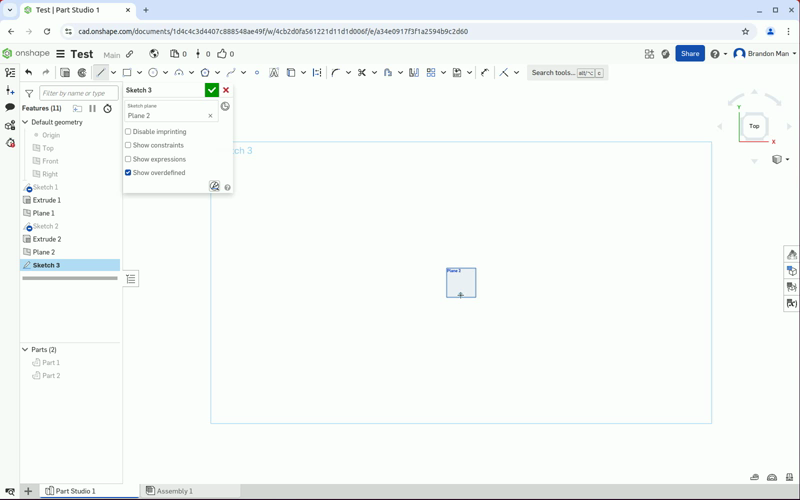
mouse_move(573, 294)
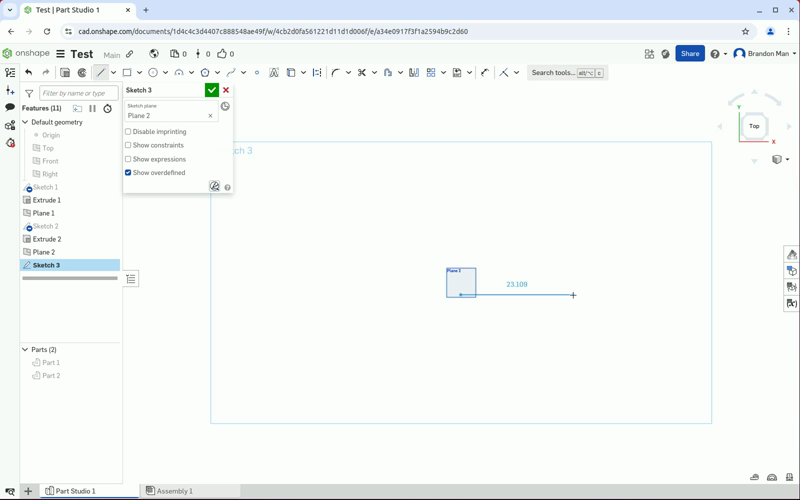
click(573, 294)
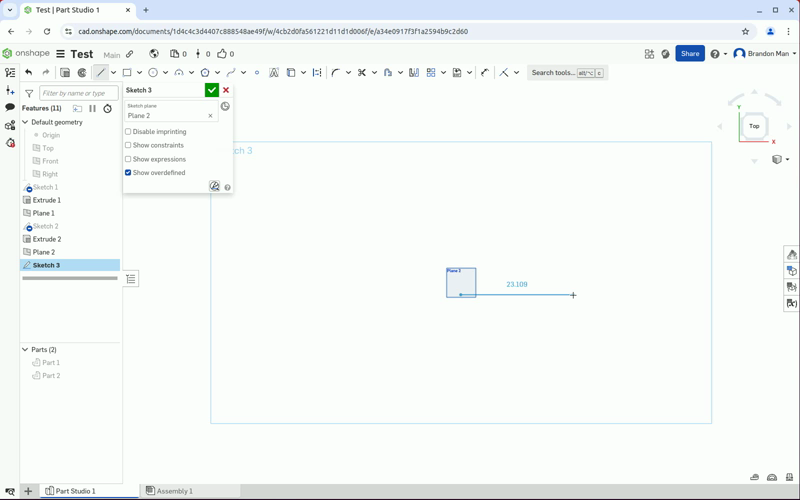
key_up(shift)
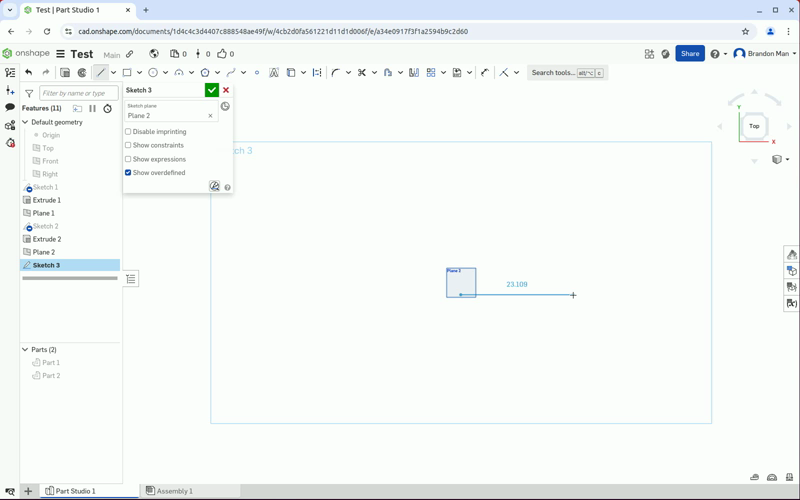
key_down(shift)
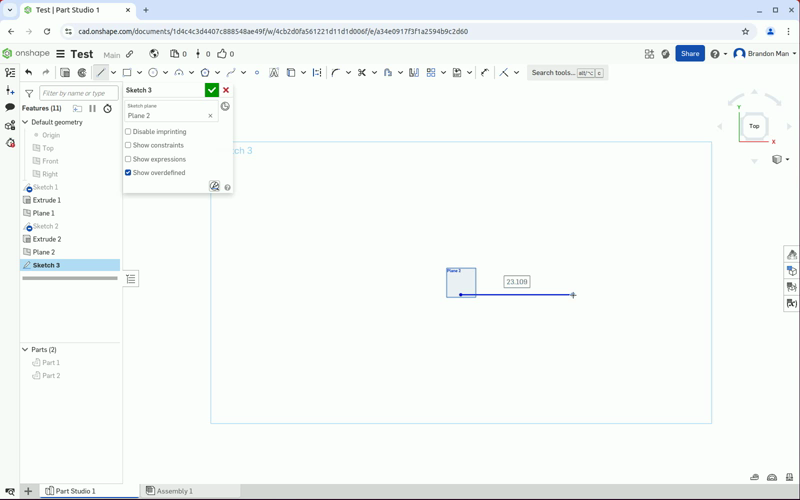
mouse_move(573, 204)
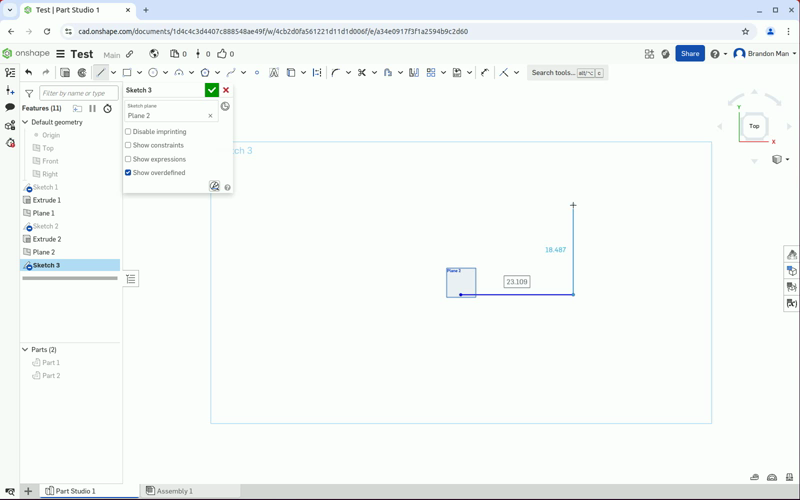
click(573, 204)
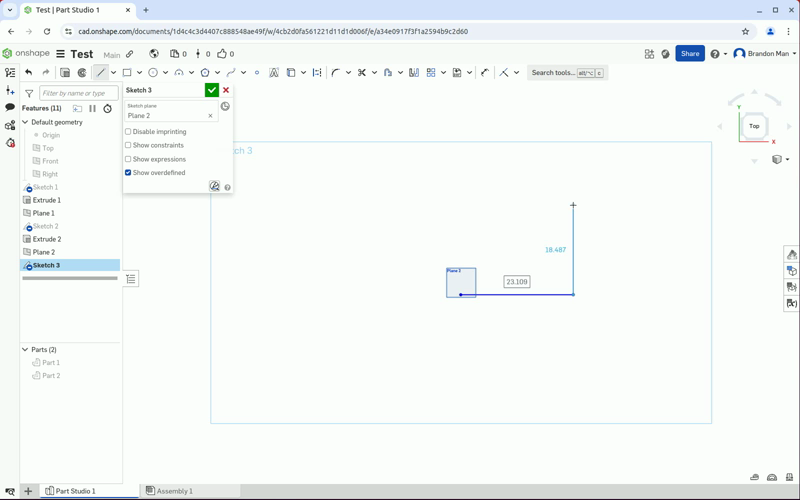
key_up(shift)
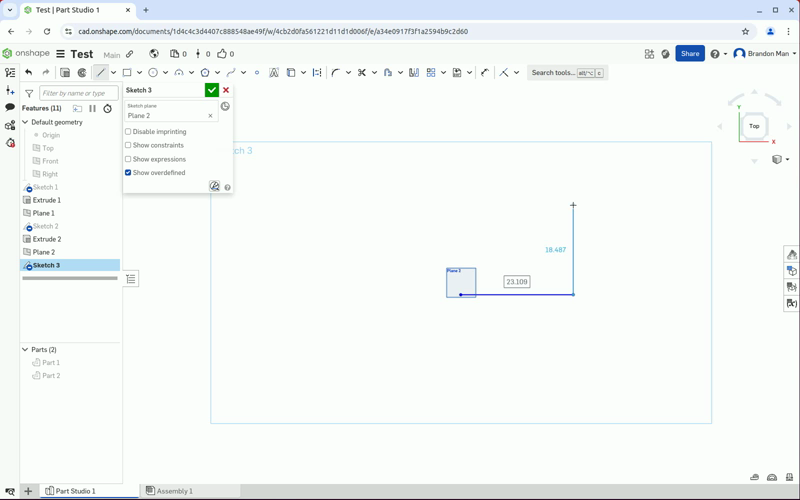
key_down(shift)
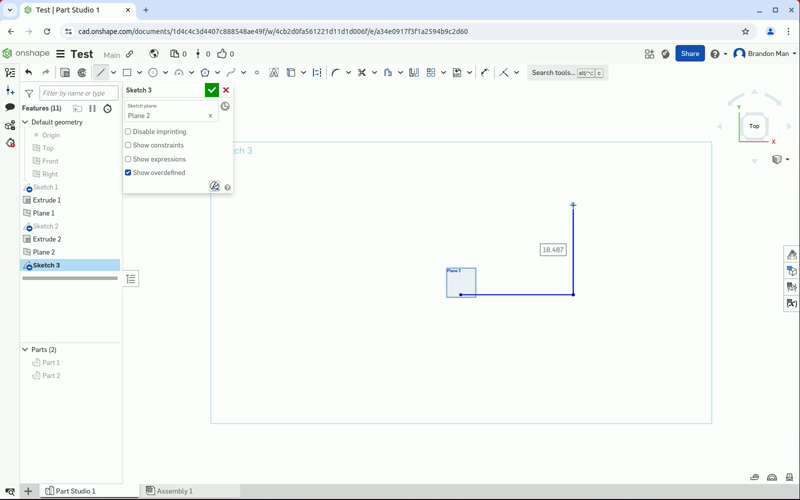
mouse_move(460, 204)
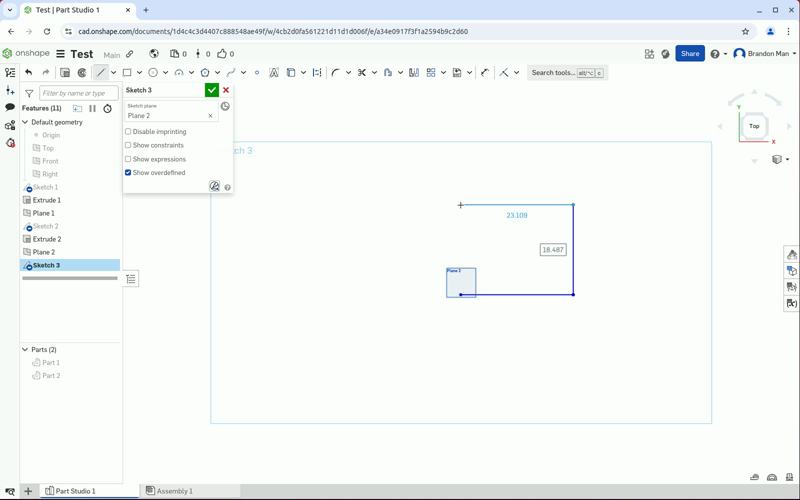
click(460, 204)
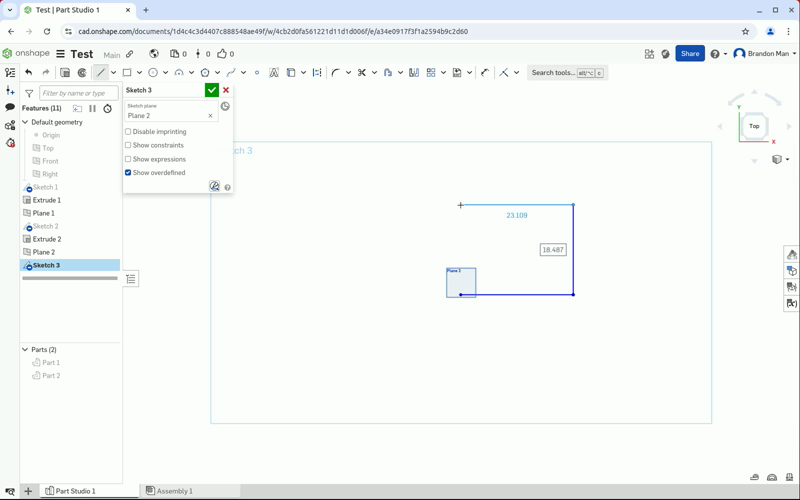
key_up(shift)
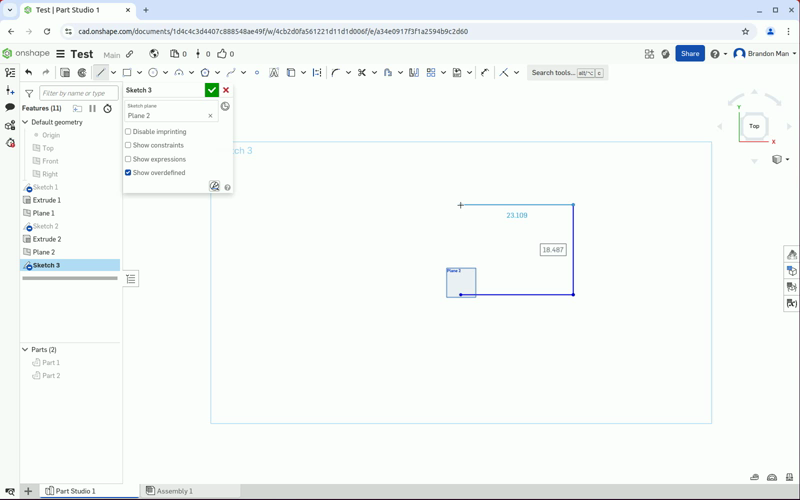
key_down(shift)
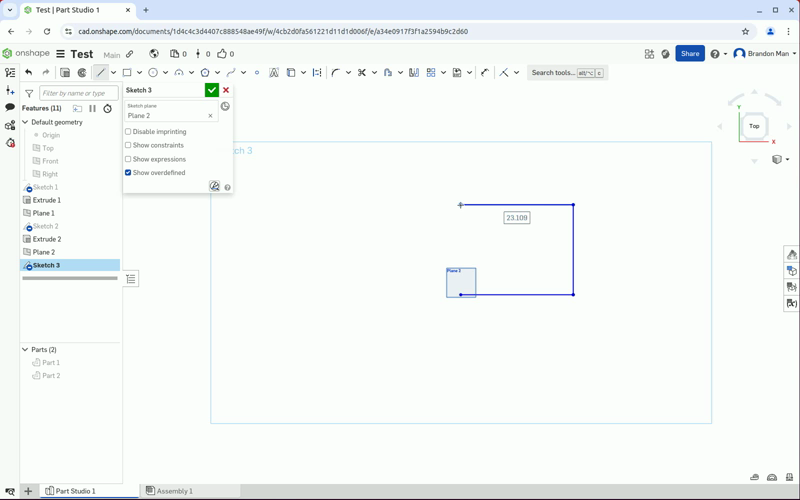
mouse_move(460, 294)
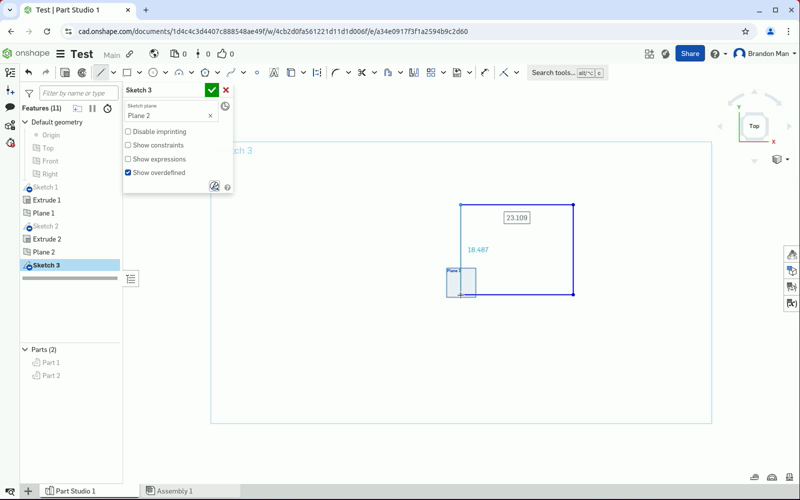
key_up(shift)
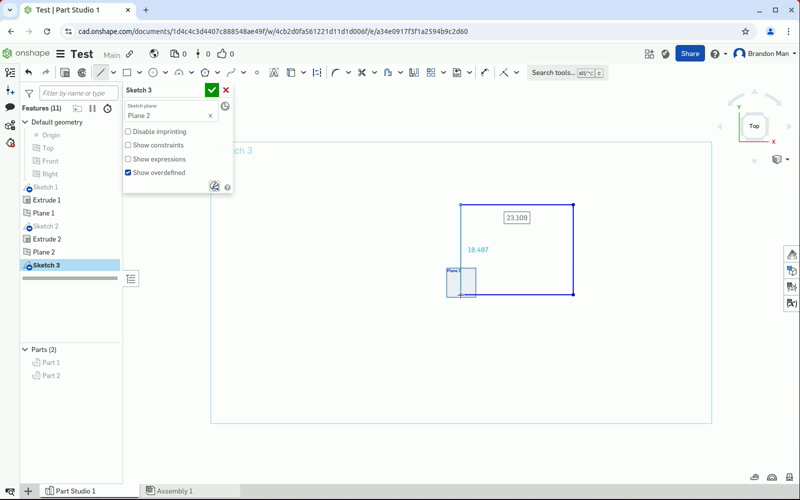
click(460, 294)
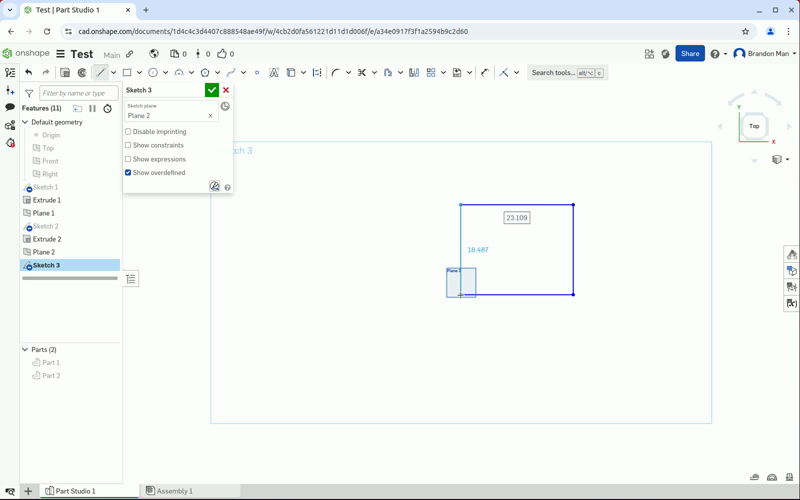
key(esc)
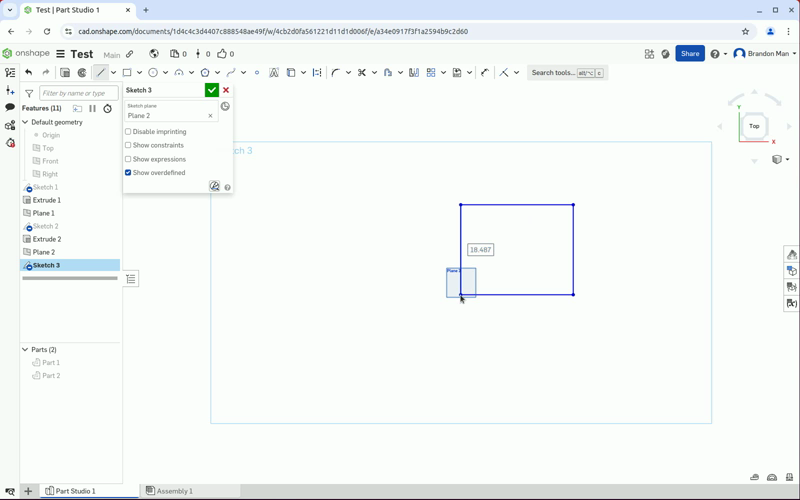
mouse_move(504, 267)
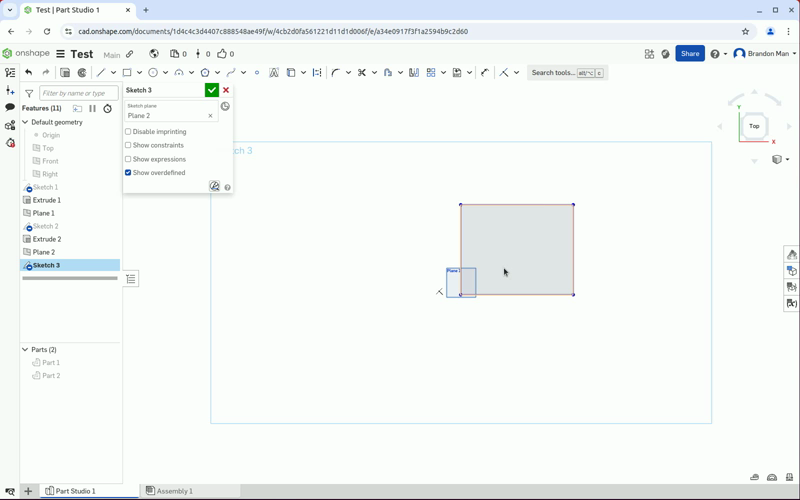
click(504, 267)
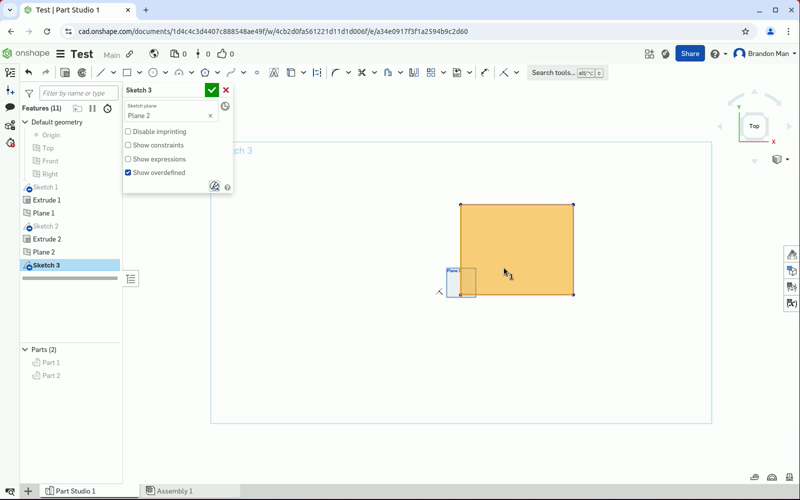
mouse_move(73, 352)
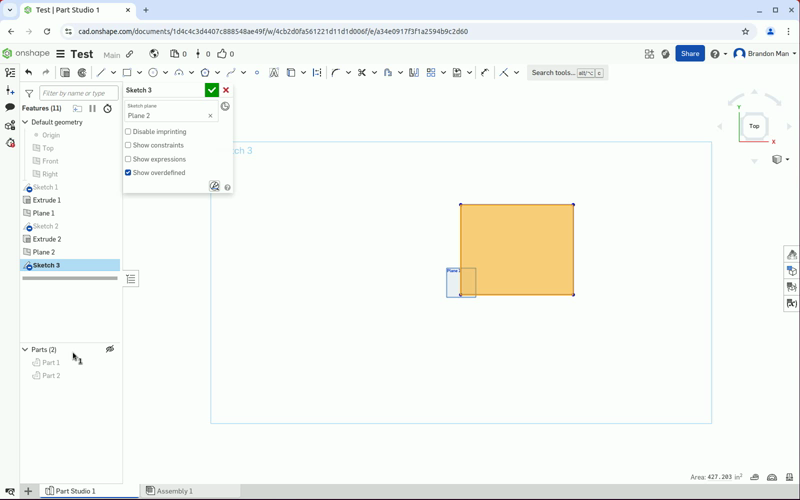
key(shift+y)
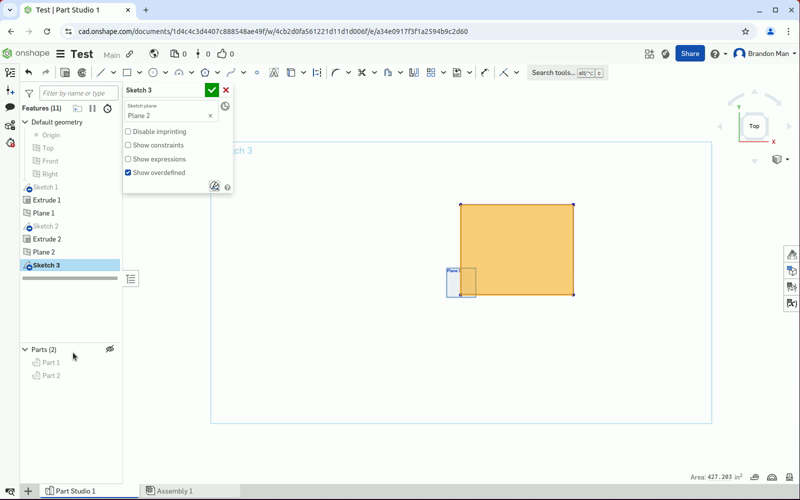
key(shift+e)
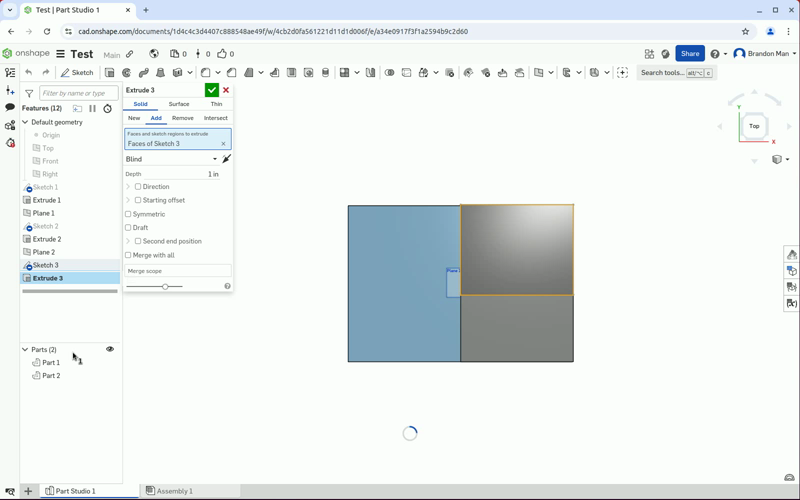
mouse_move(143, 106)
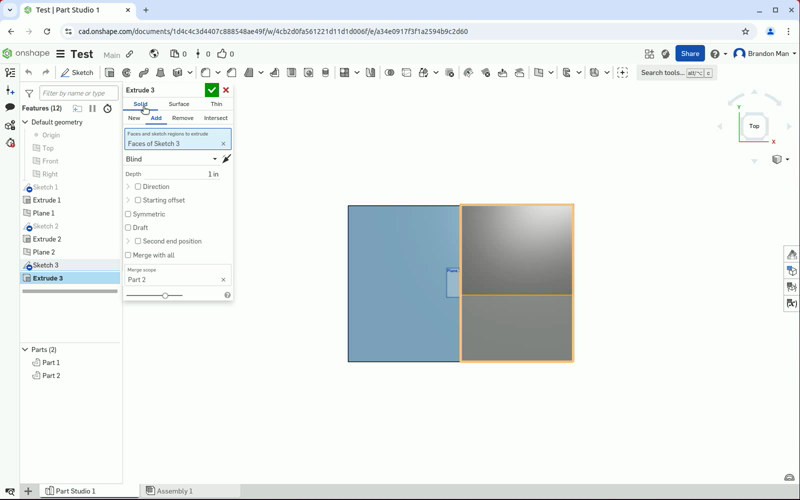
click(143, 106)
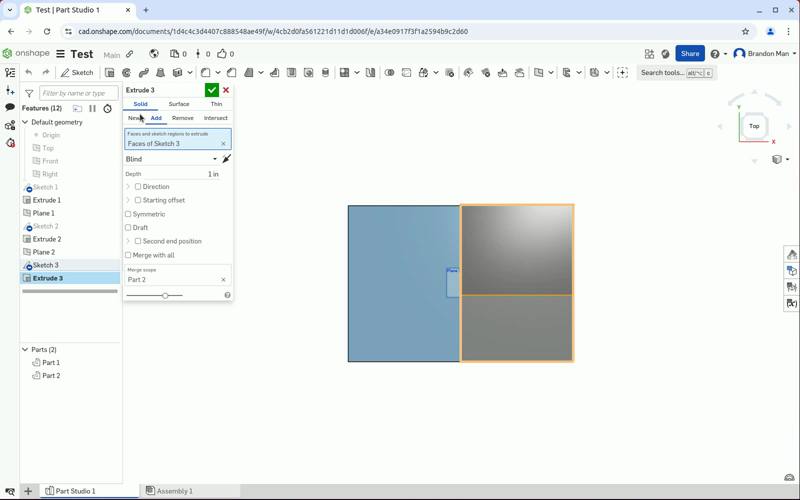
mouse_move(137, 120)
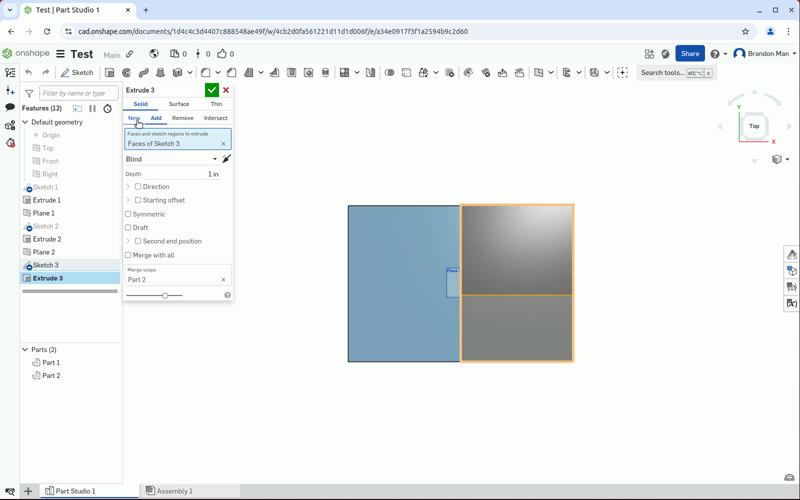
click(137, 120)
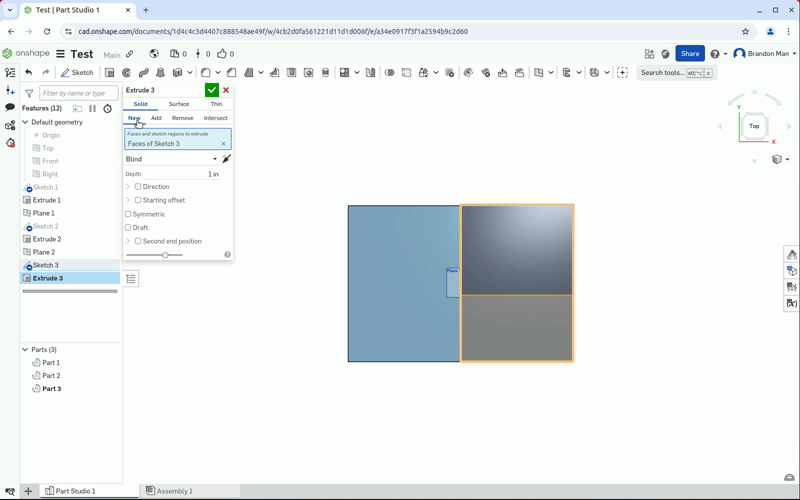
key(tab, 4)
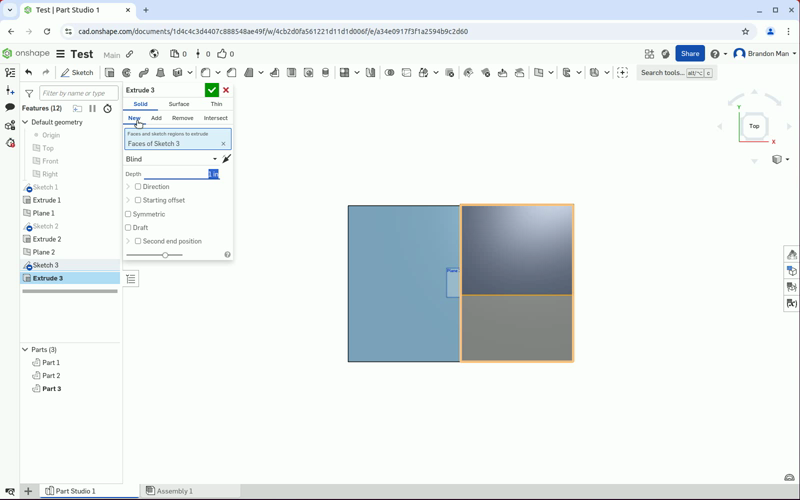
text(5.536)
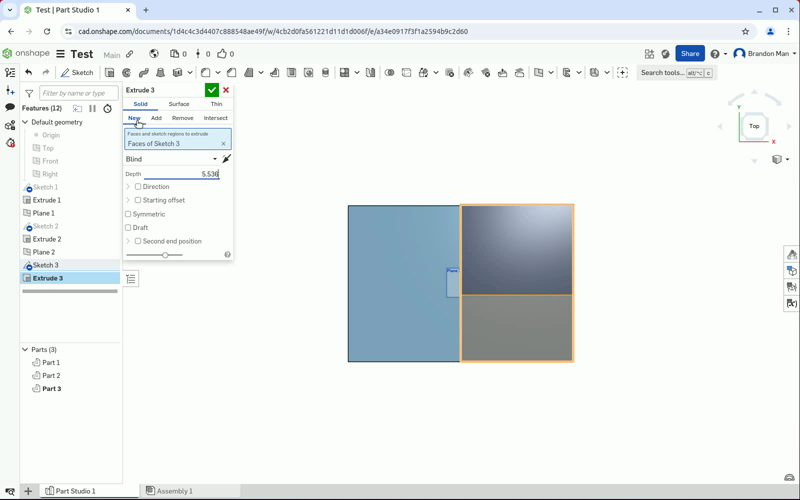
key(enter)
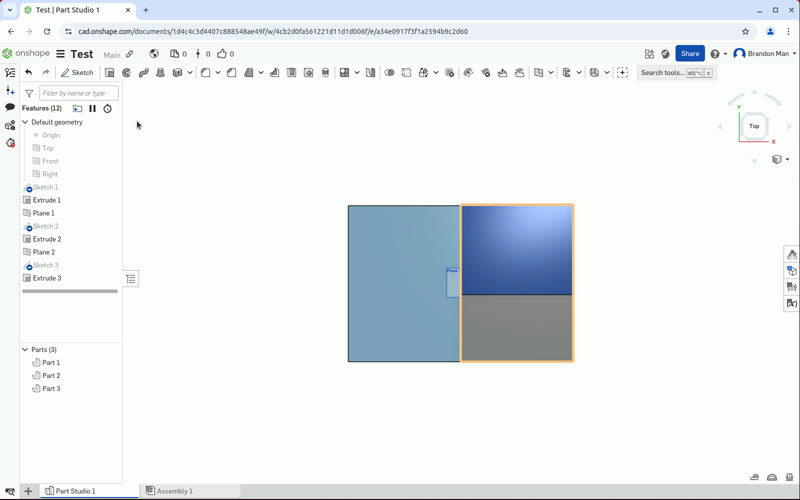
key(shift+h)
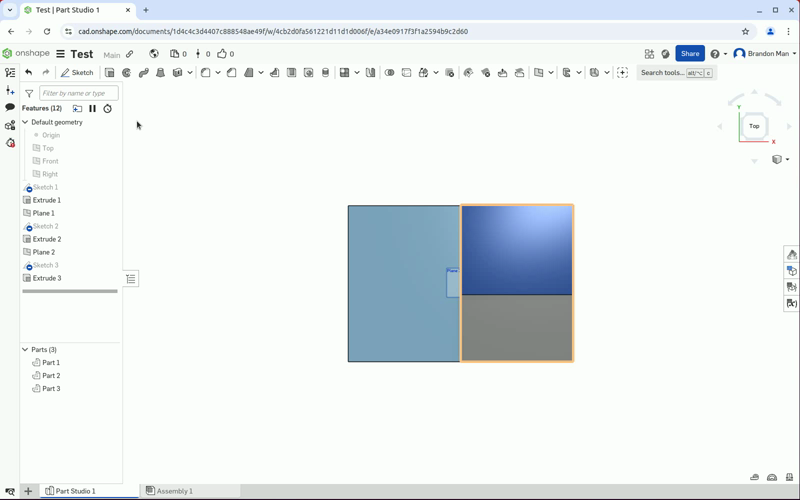
key(shift+h)
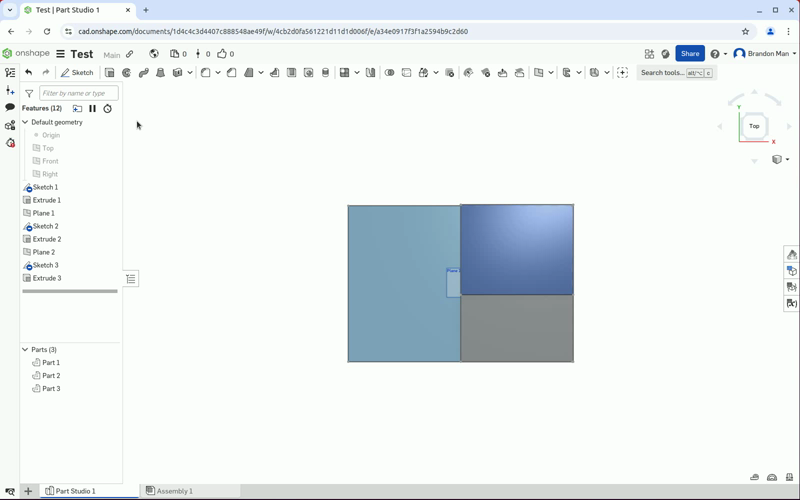
key(shift+7)
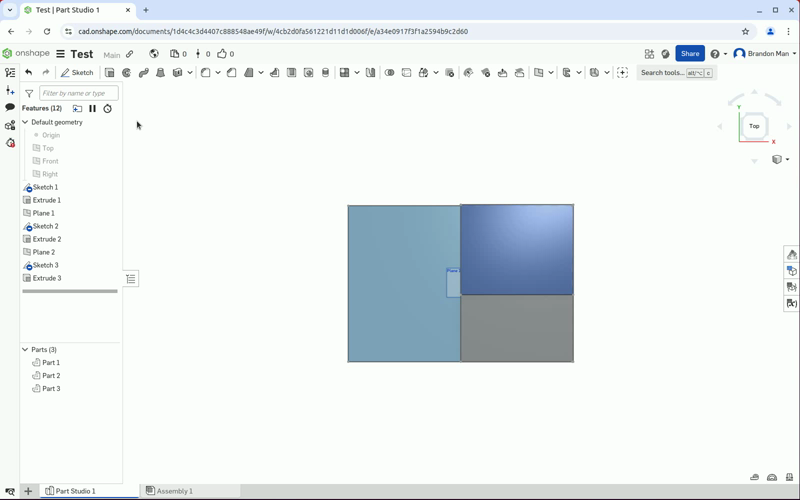
key(up, 3)
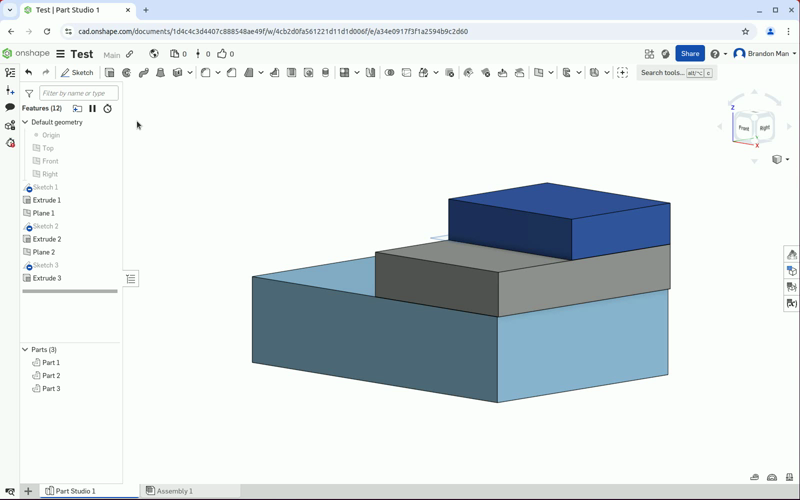
key(left, 3)
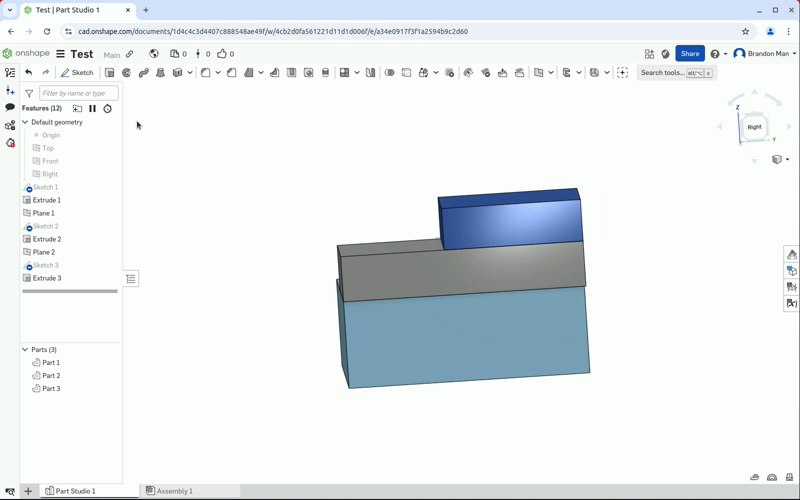
key(right, 3)
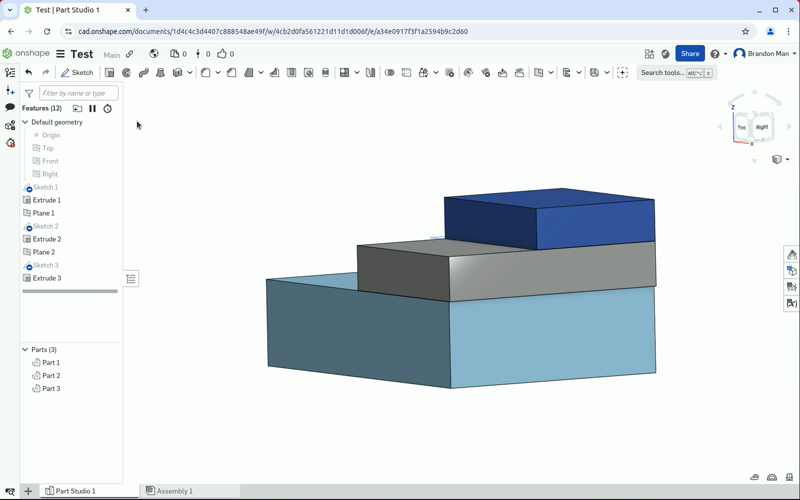
key(down, 3)
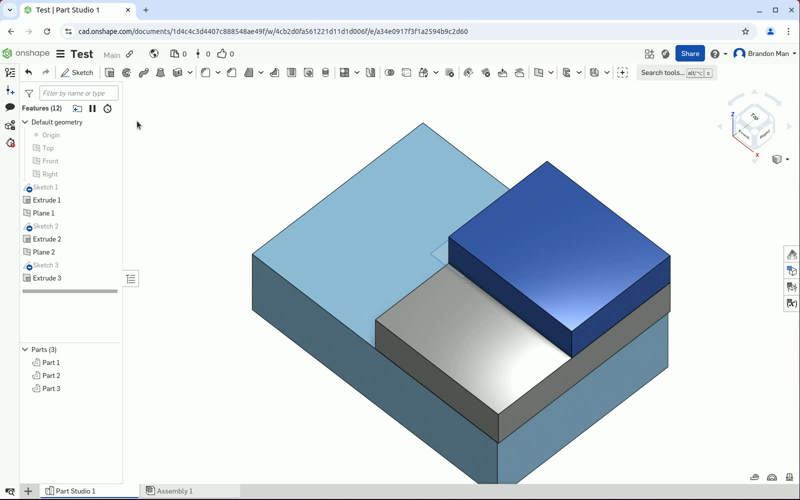
mouse_move(73, 189)
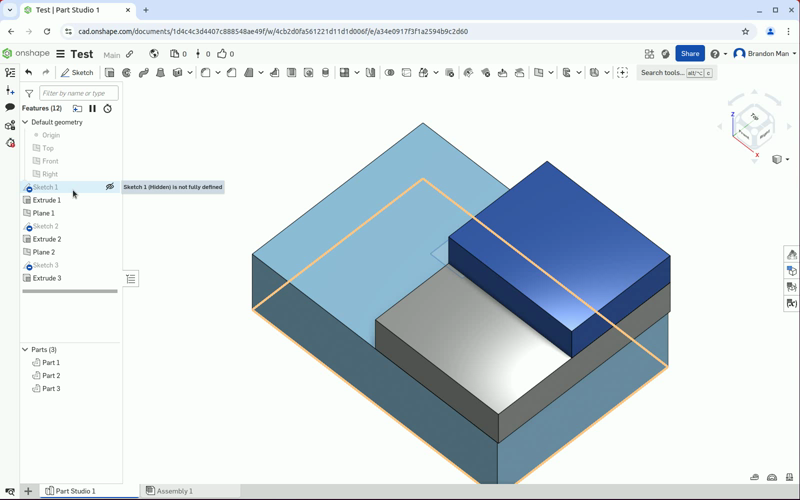
click(73, 189)